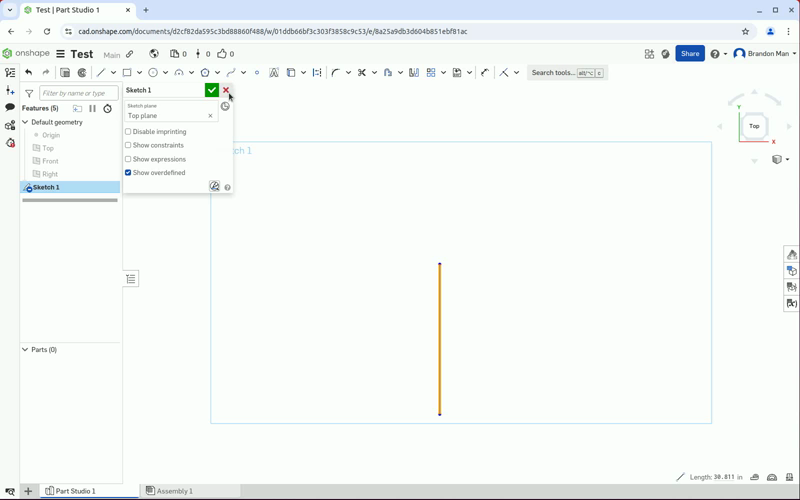
key(shift+h)
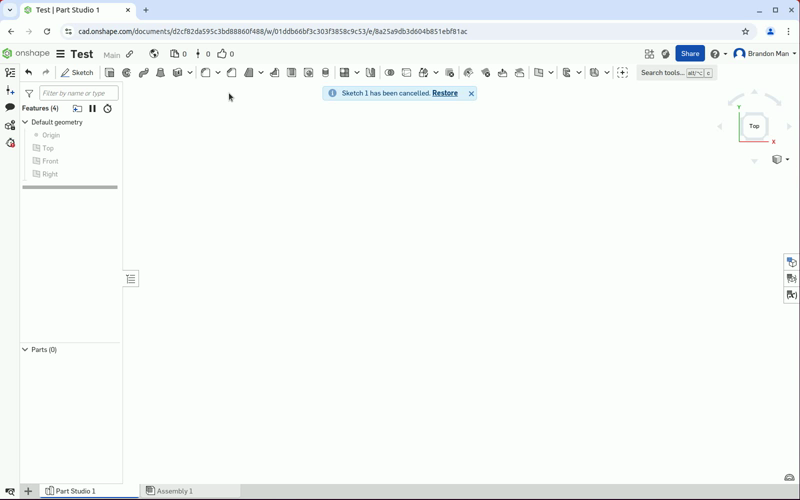
mouse_move(73, 352)
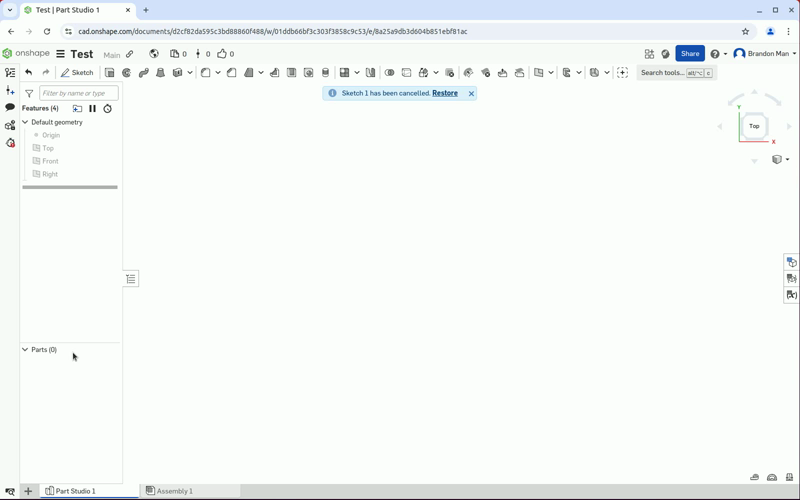
key(y)
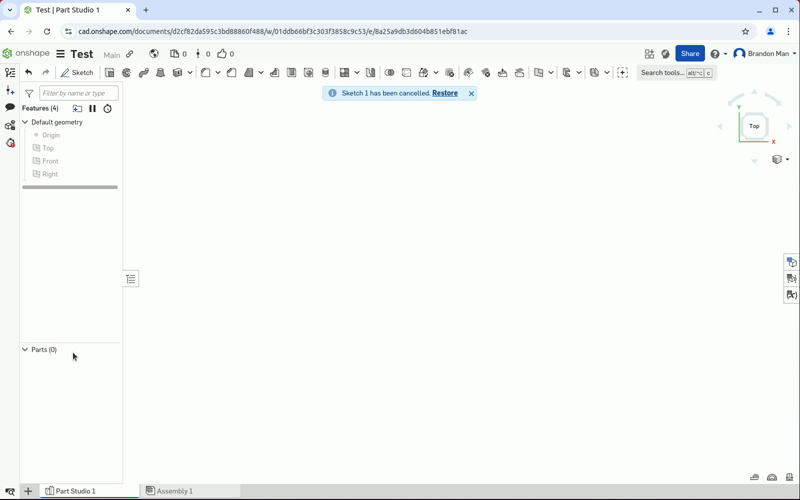
key(shift+p)
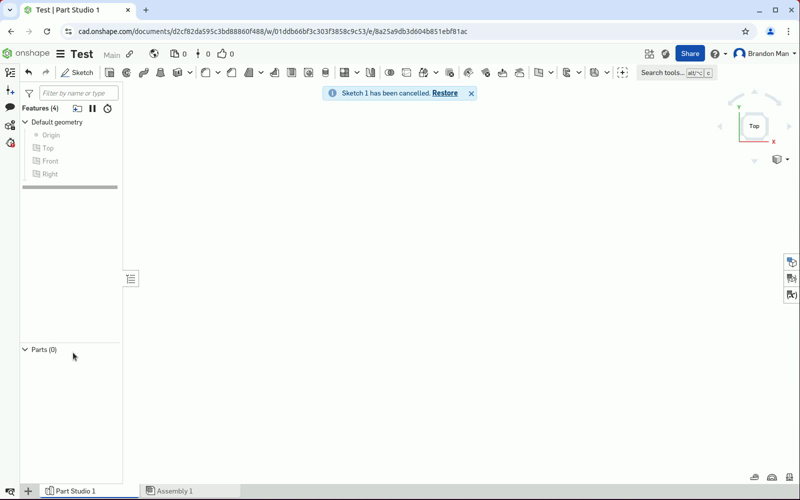
key(space)
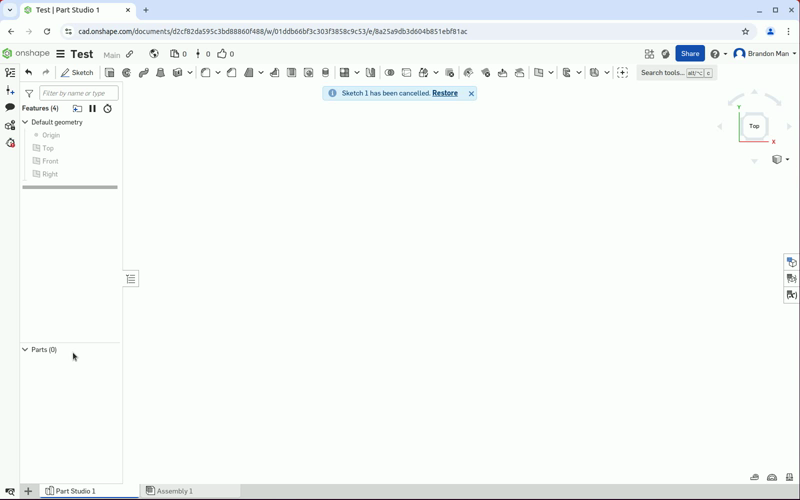
key_down(shift)
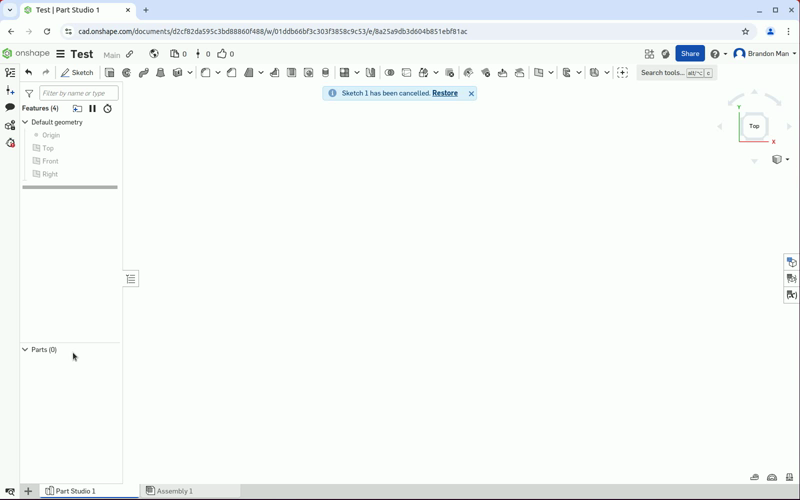
key(up)
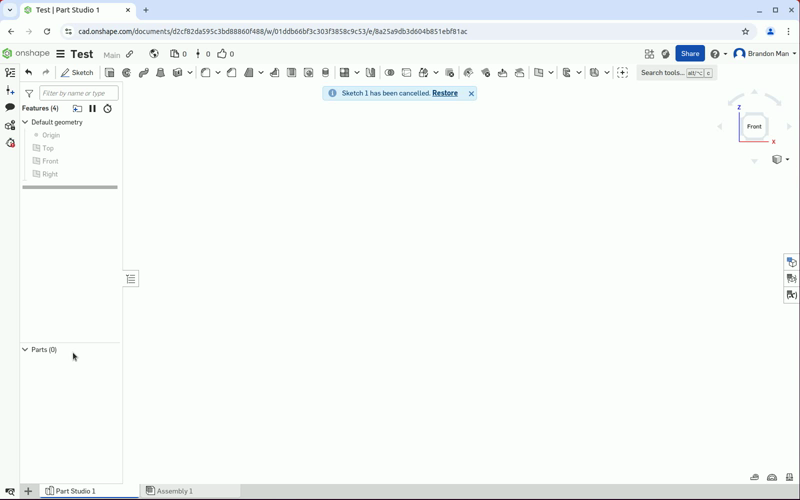
key_up(shift)
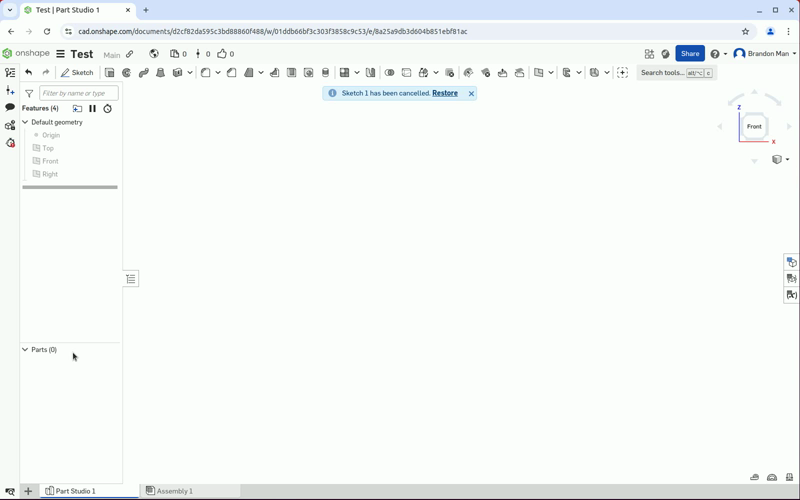
key(space)
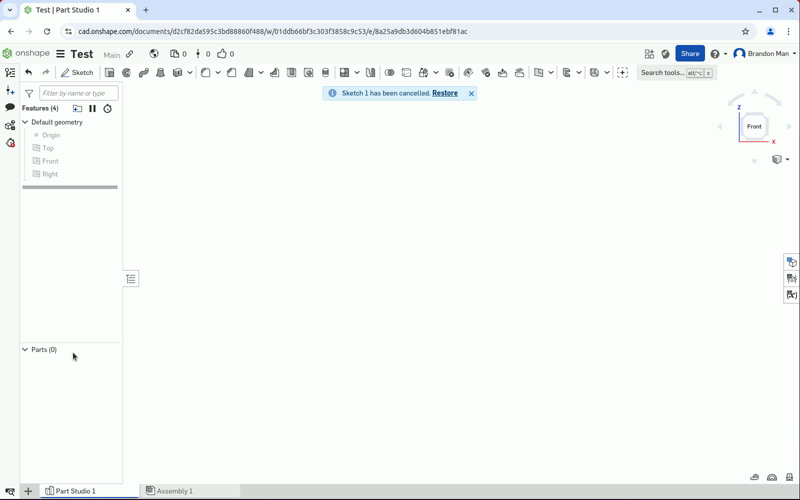
key_down(shift)
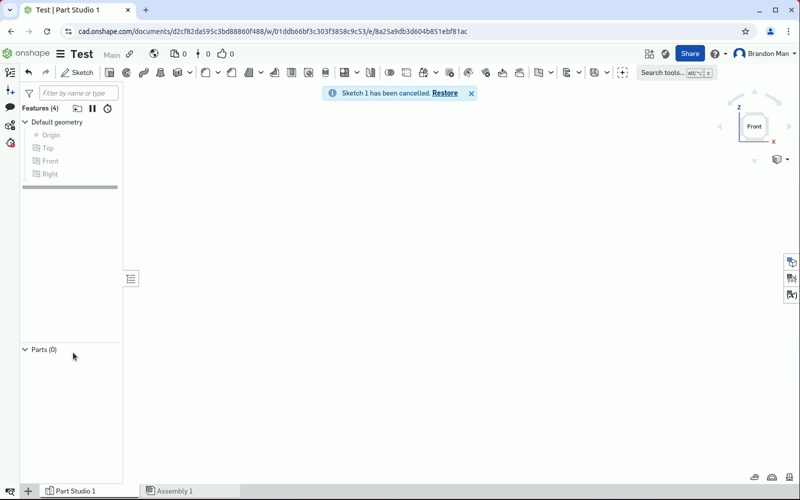
key(left)
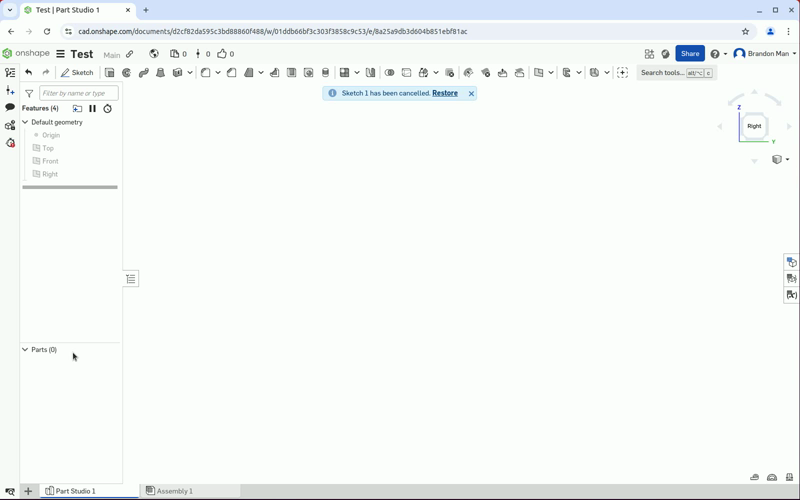
key_up(shift)
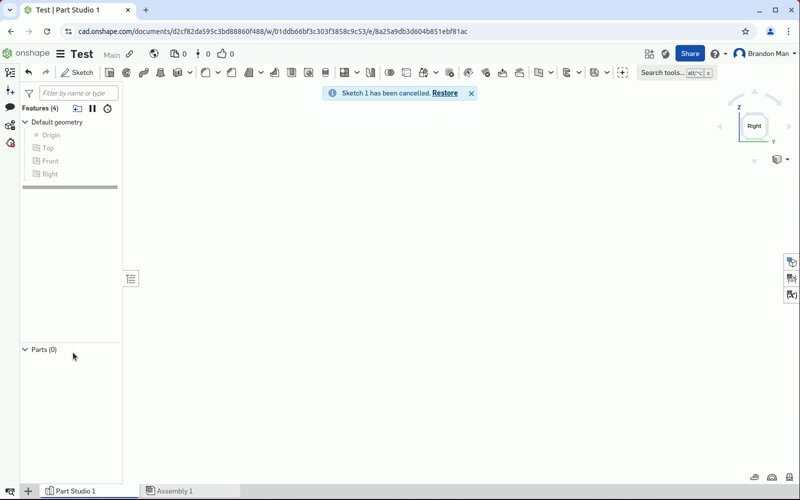
mouse_move(73, 352)
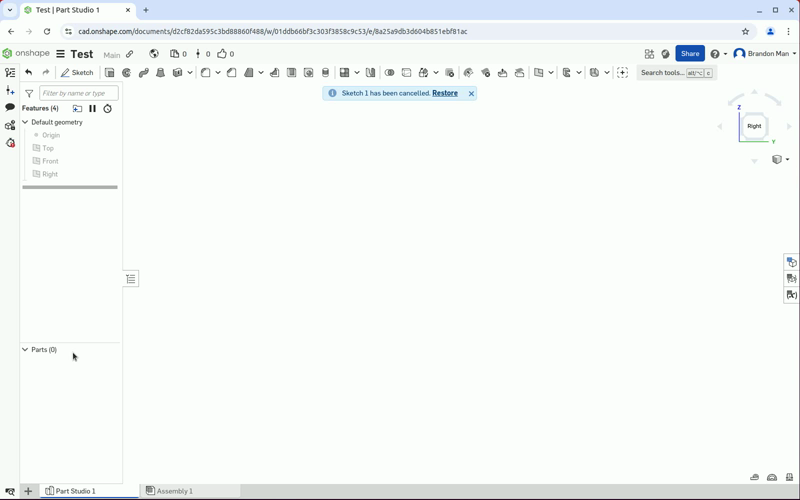
key(shift+y)
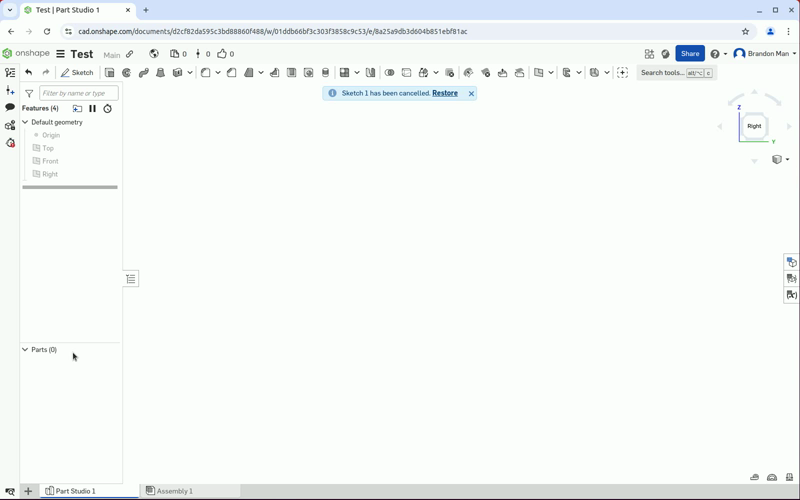
key(shift+s)
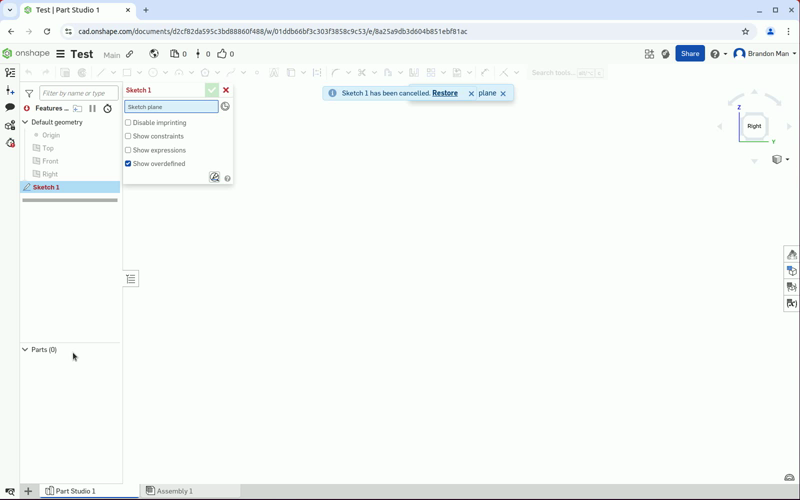
mouse_move(73, 176)
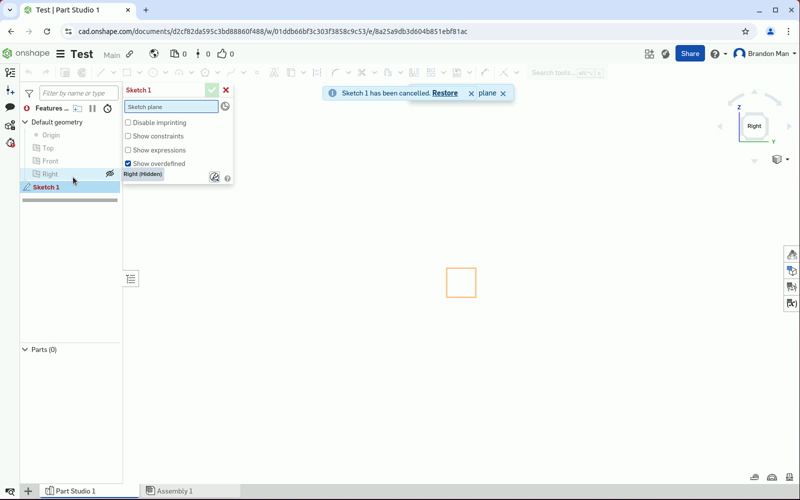
click(73, 176)
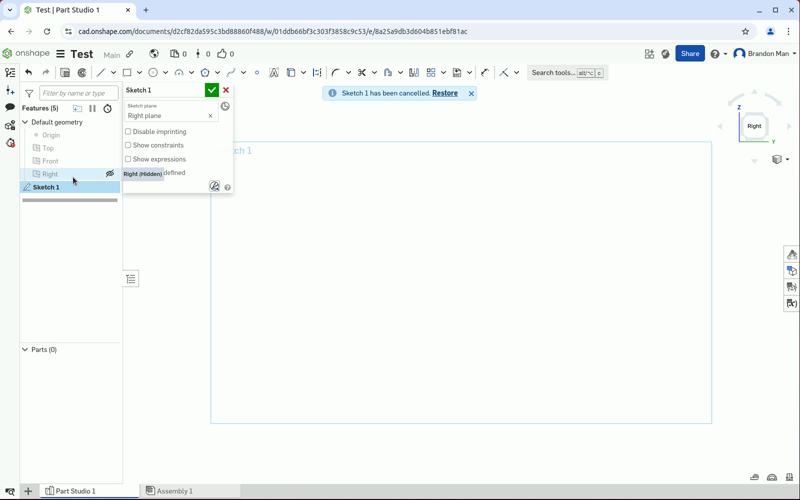
mouse_move(73, 352)
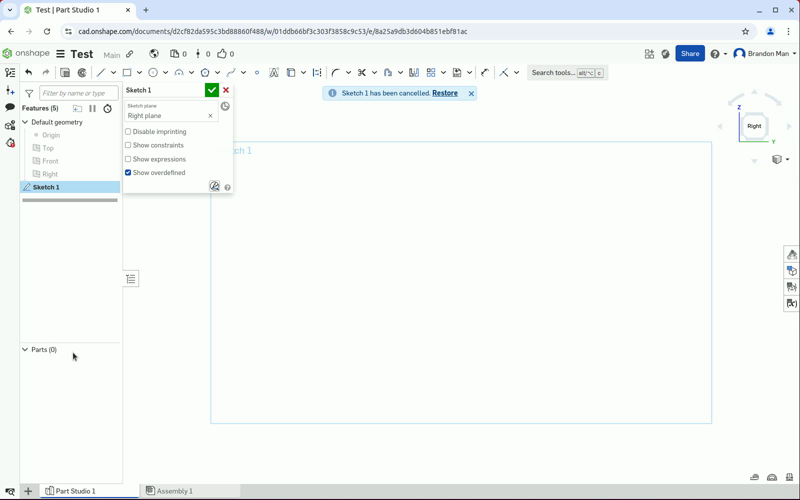
key(y)
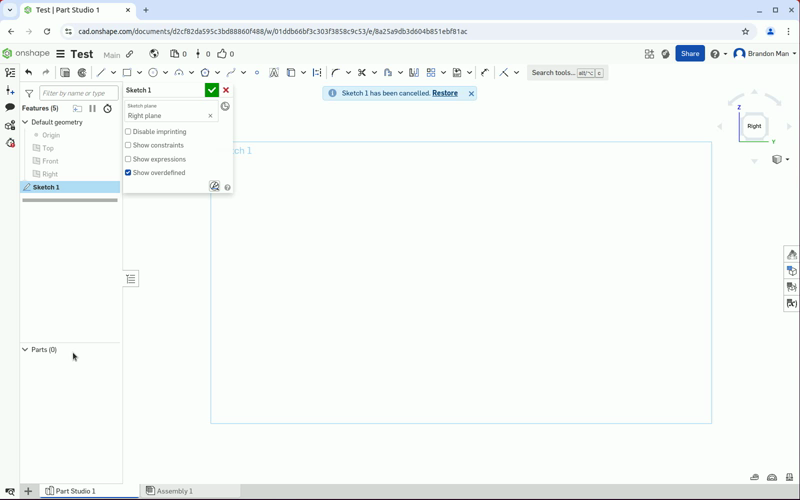
key(l)
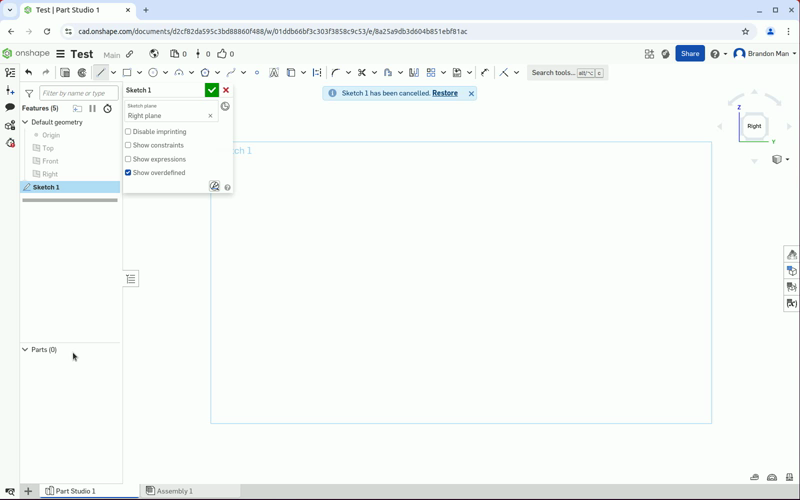
key_down(shift)
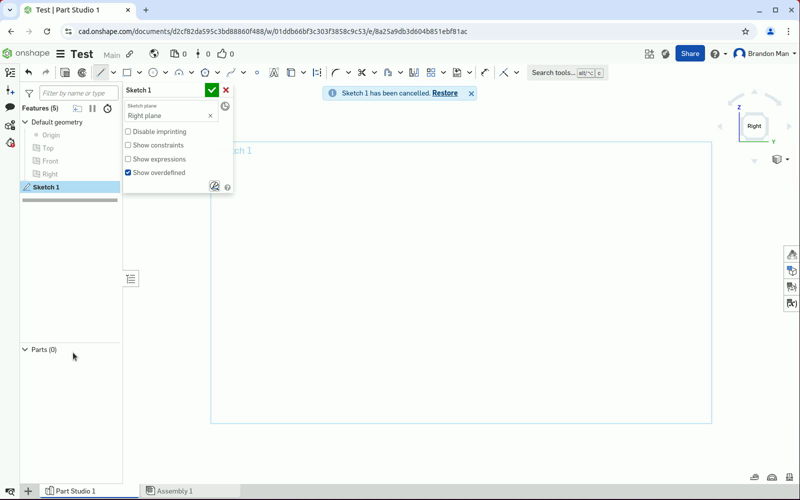
mouse_move(348, 282)
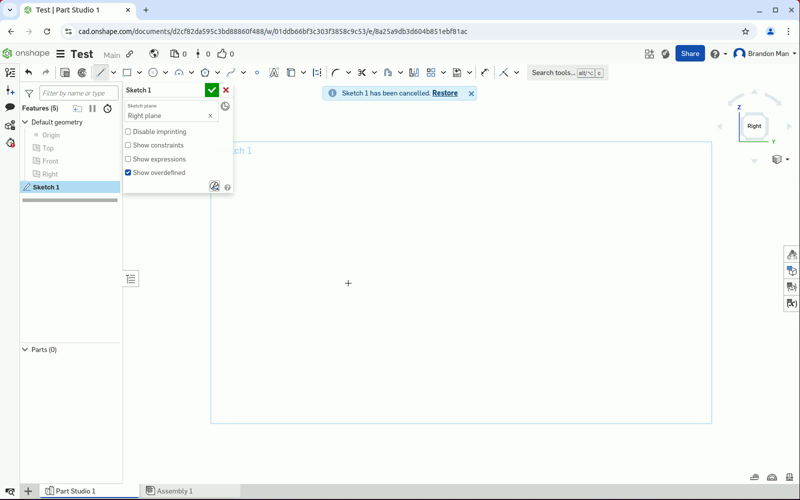
click(348, 282)
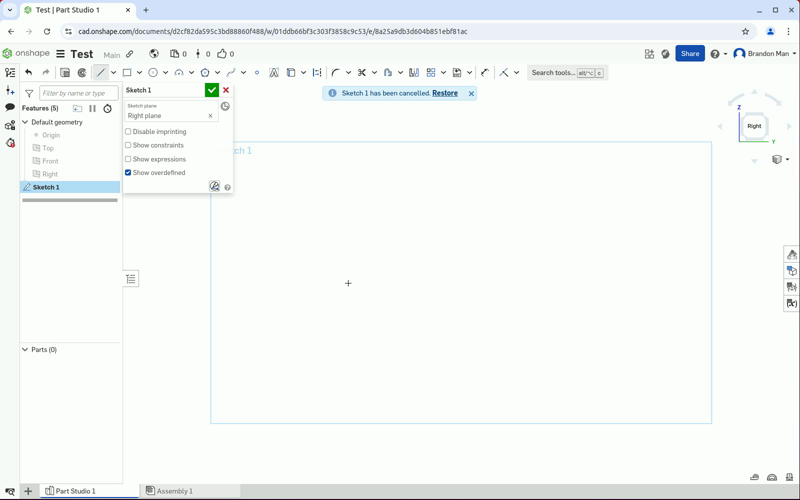
key_up(shift)
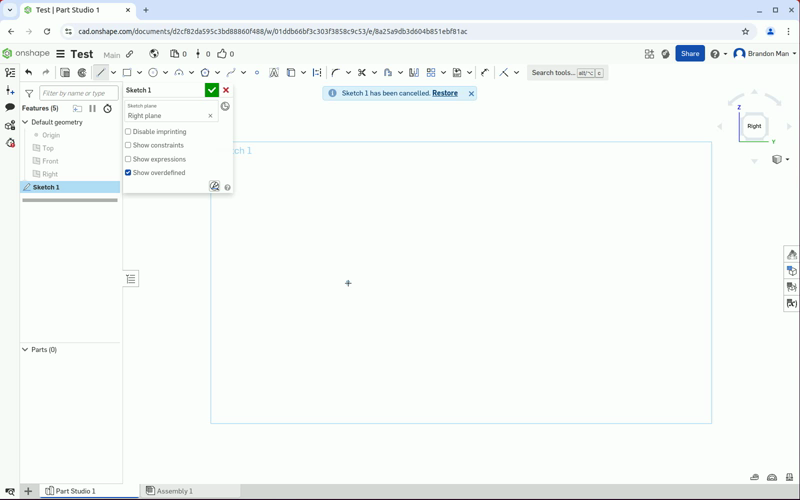
key_down(shift)
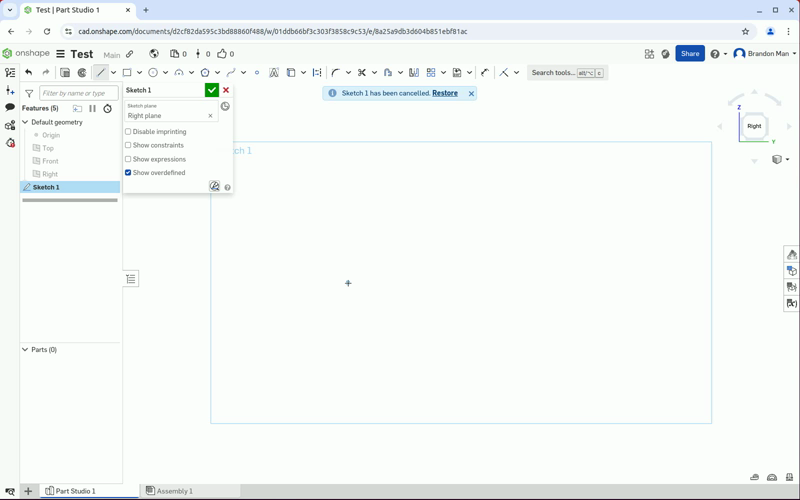
mouse_move(572, 282)
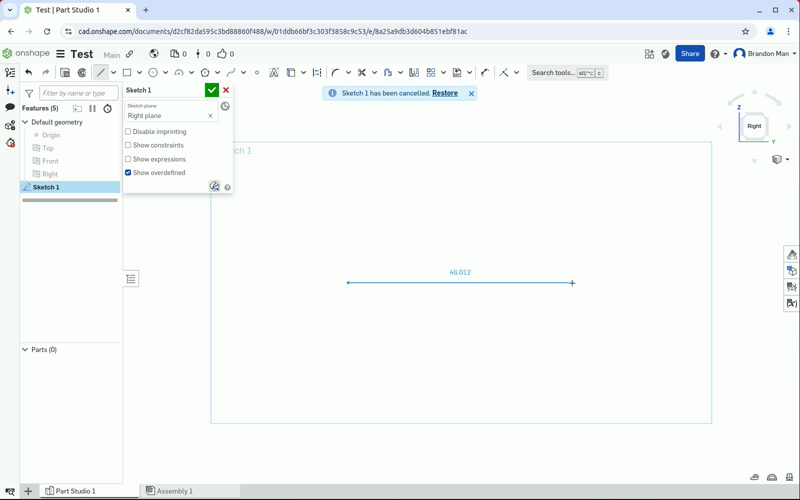
click(572, 282)
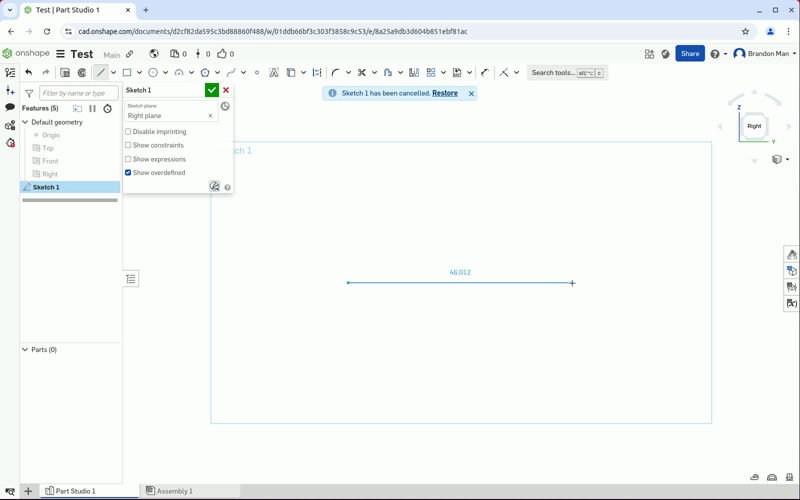
key_up(shift)
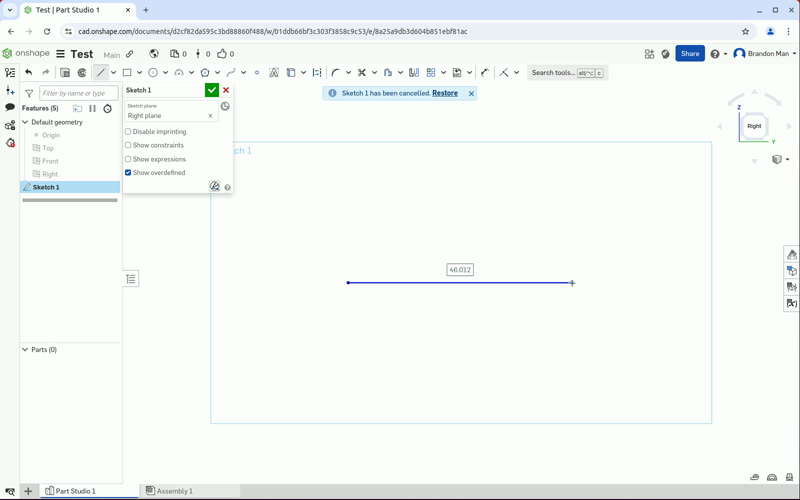
key_down(shift)
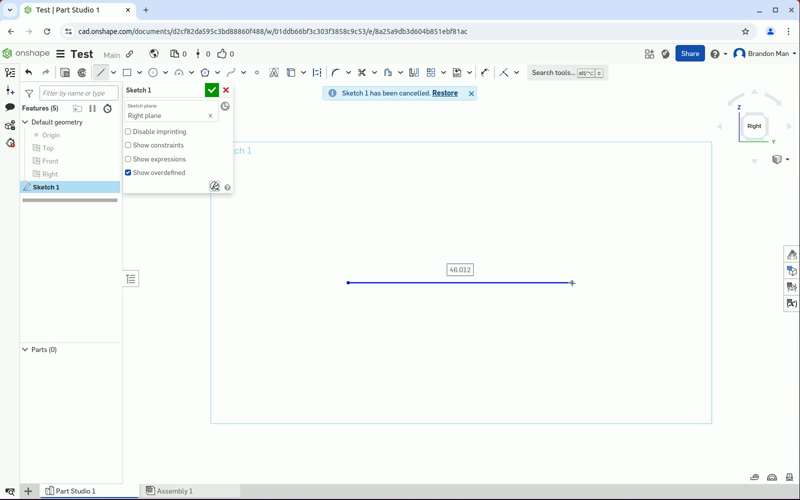
mouse_move(589, 282)
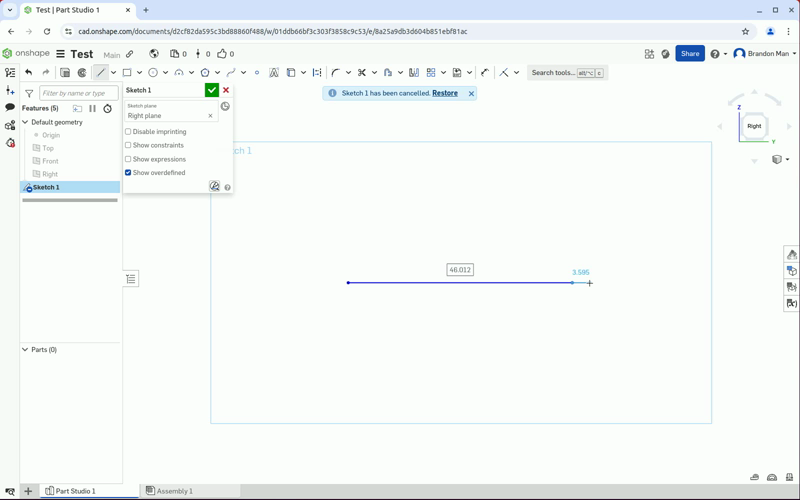
mouse_move(572, 268)
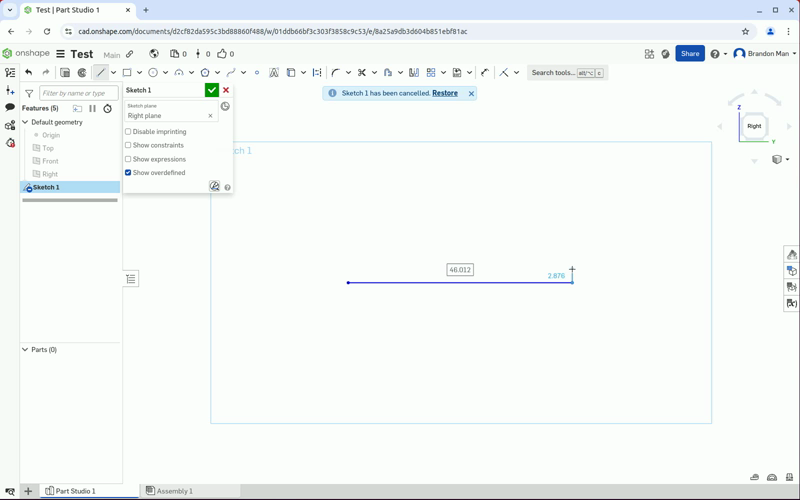
click(572, 268)
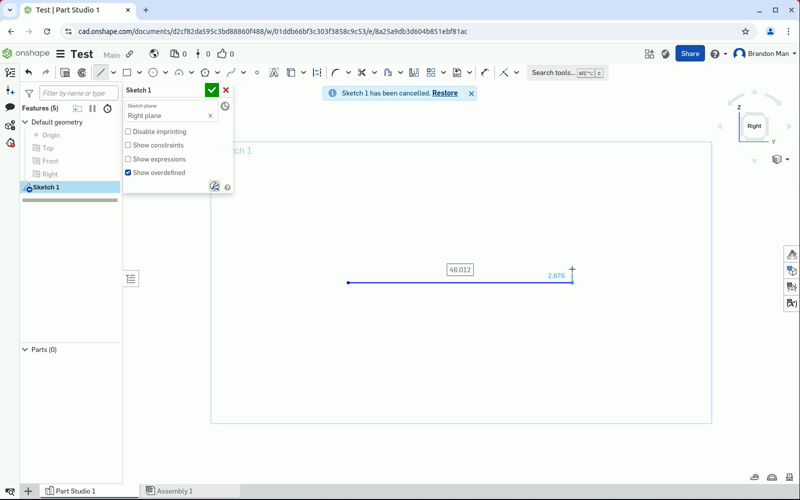
key_up(shift)
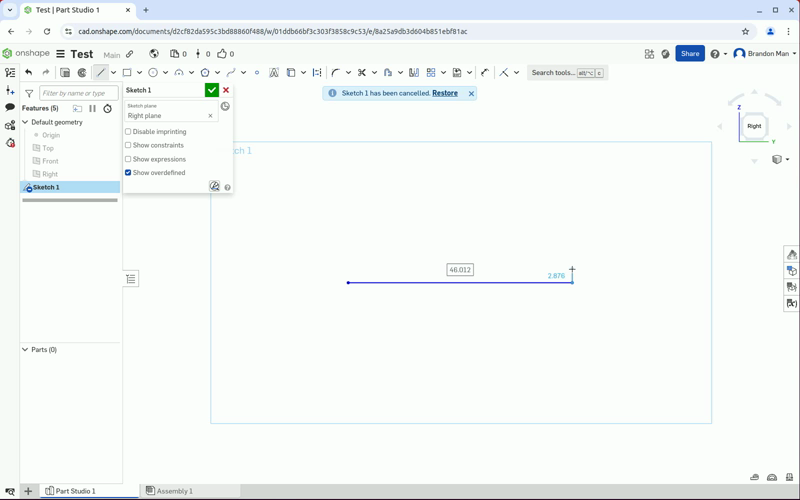
key_down(shift)
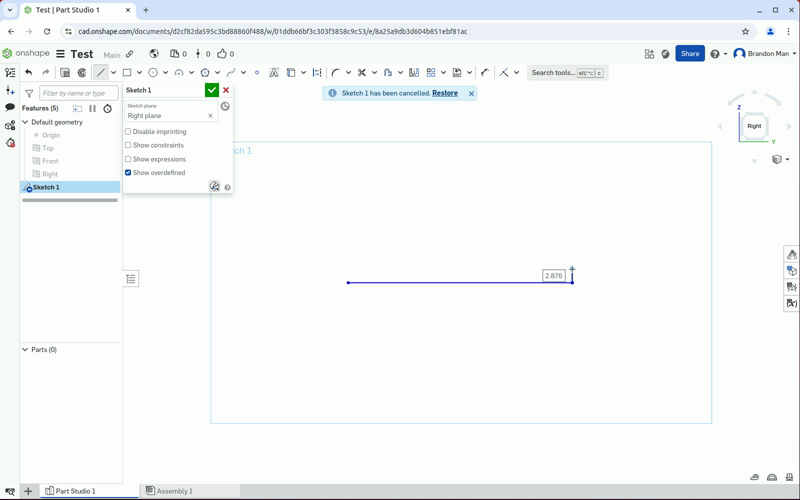
mouse_move(348, 231)
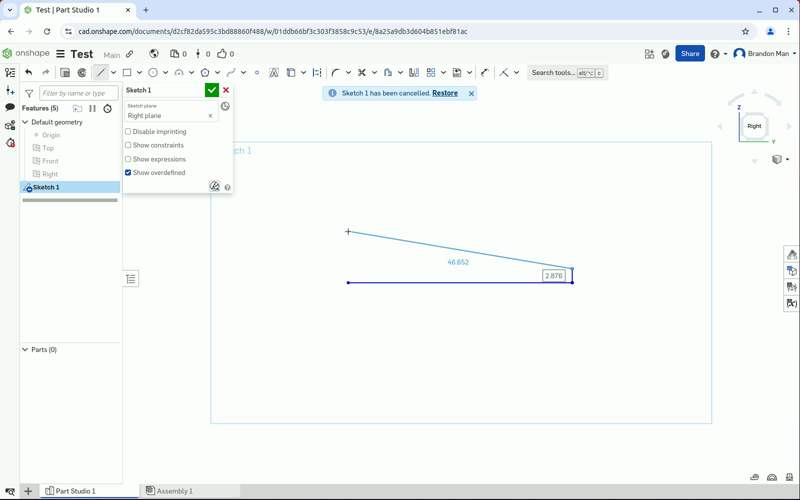
click(348, 231)
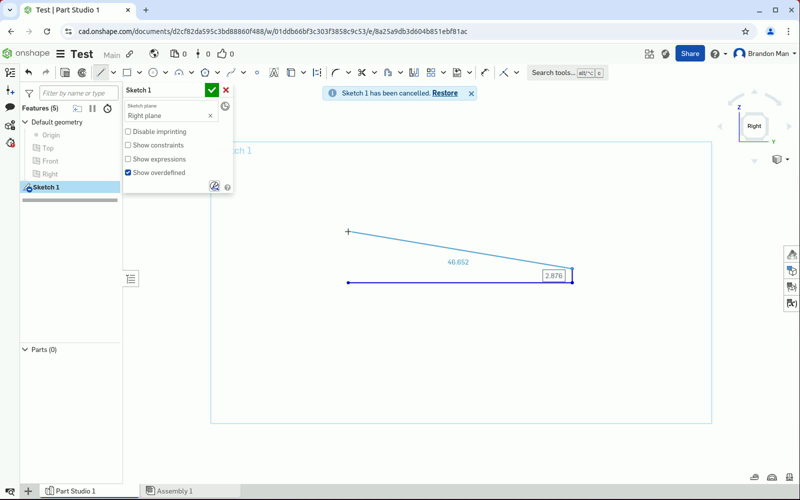
key_up(shift)
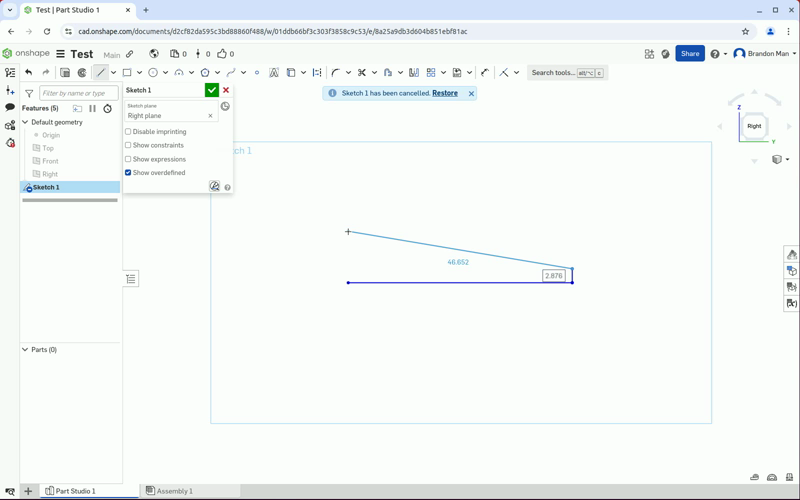
mouse_move(378, 231)
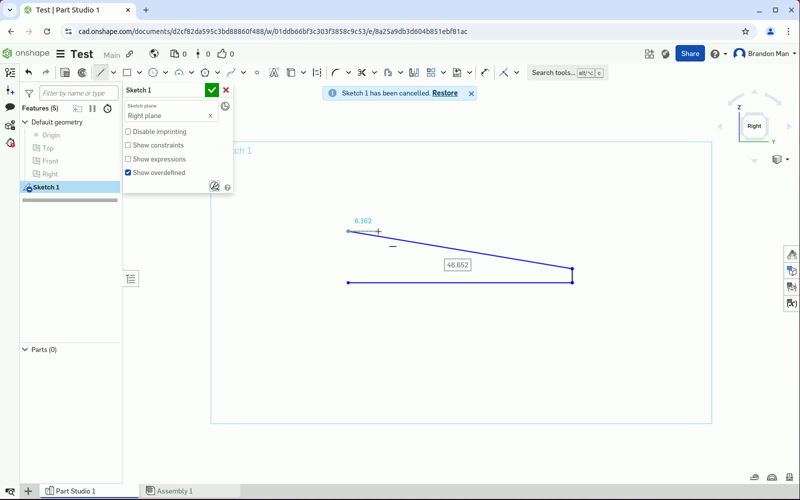
key_down(shift)
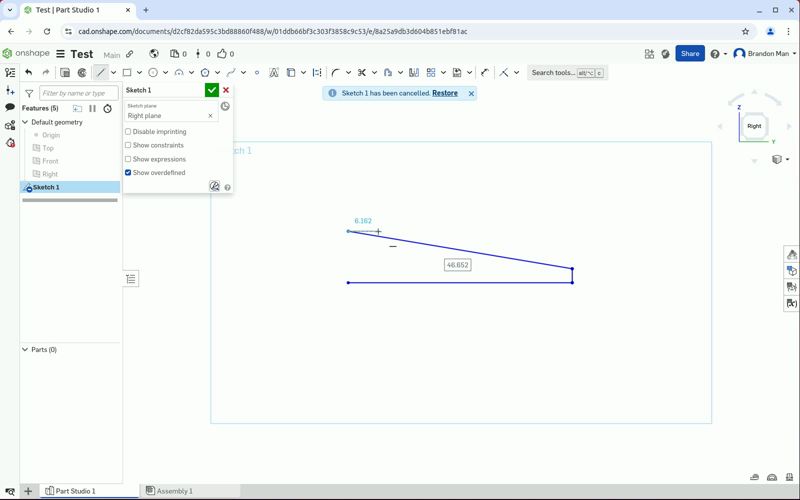
mouse_move(348, 282)
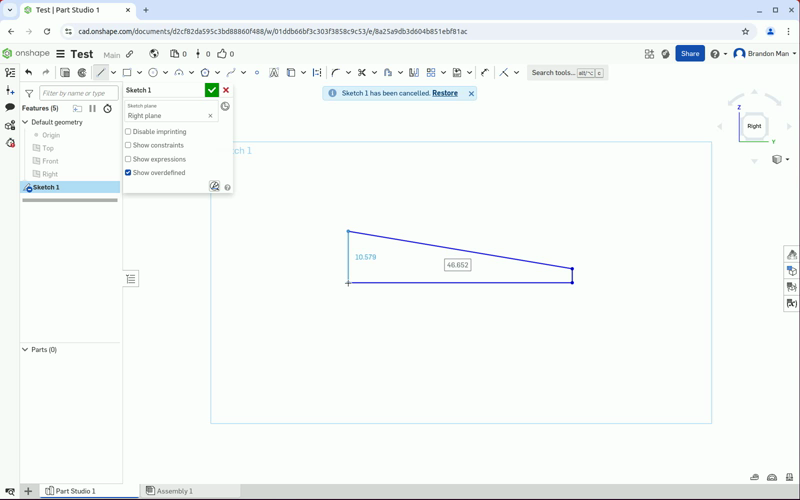
key_up(shift)
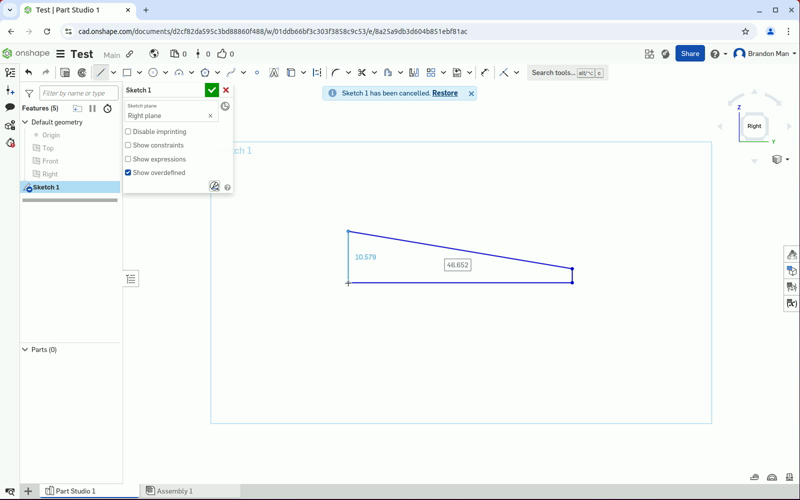
click(348, 282)
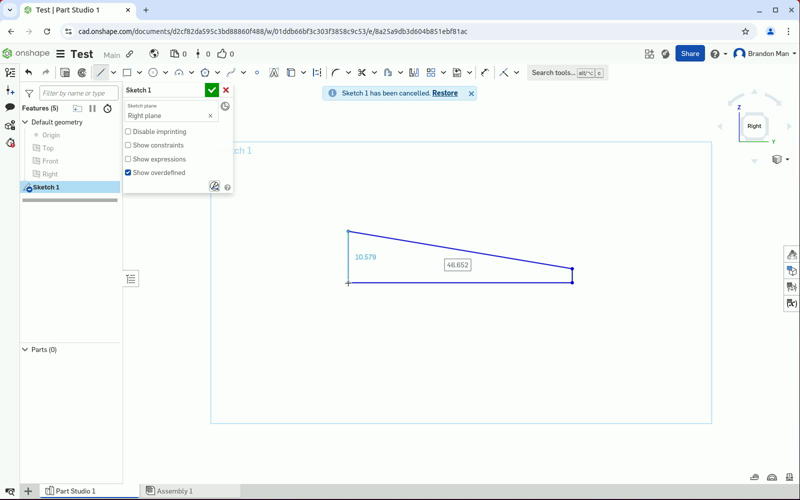
key(esc)
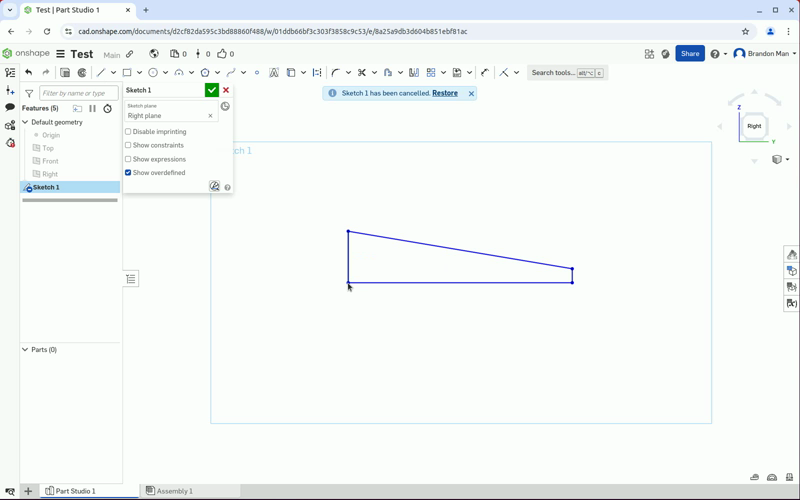
mouse_move(449, 270)
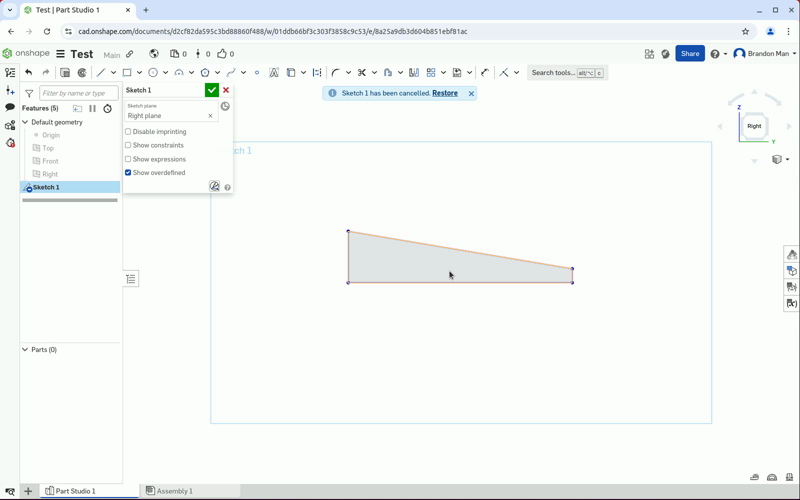
click(449, 270)
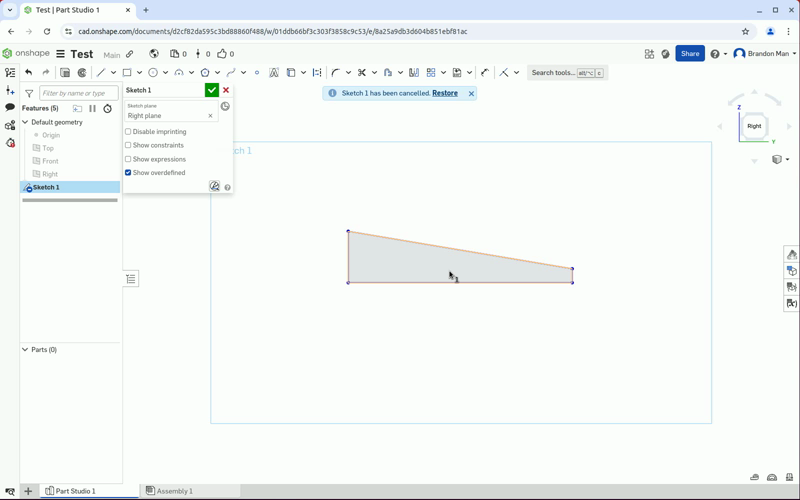
mouse_move(73, 352)
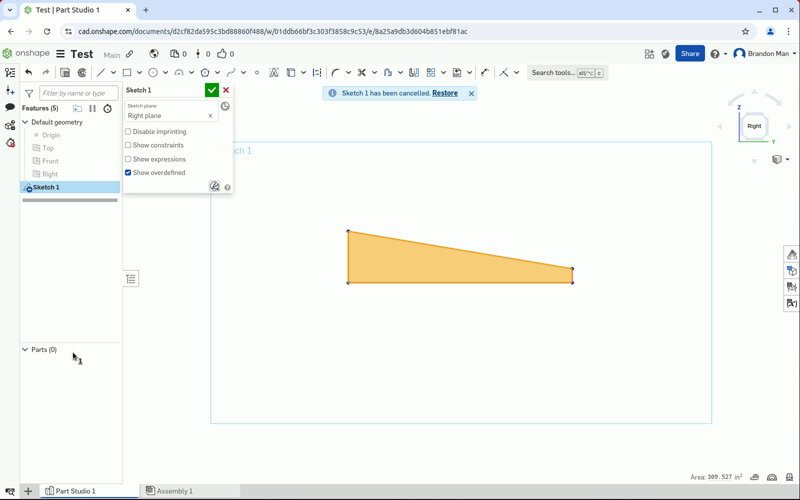
key(shift+y)
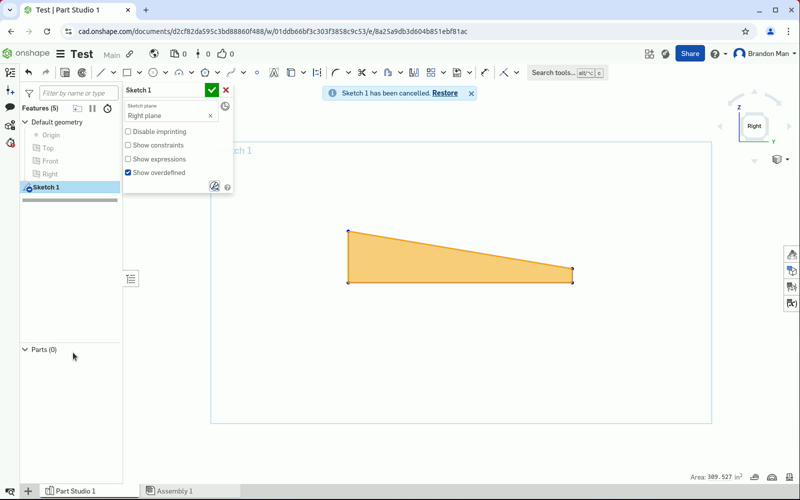
key(shift+e)
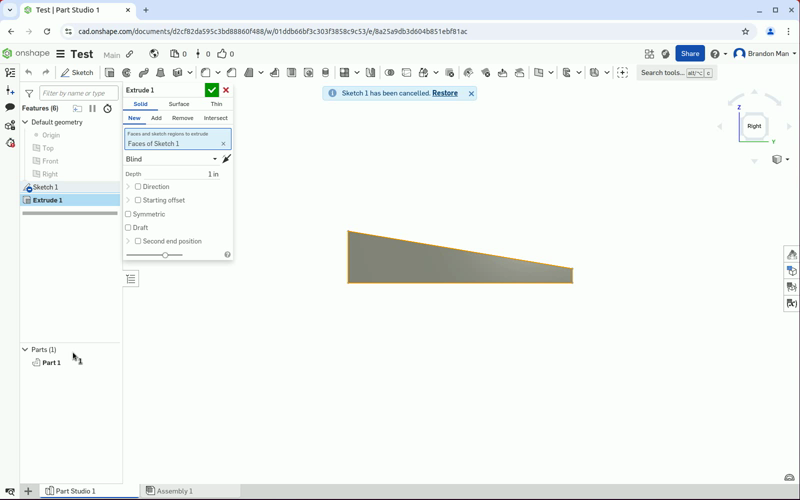
mouse_move(143, 106)
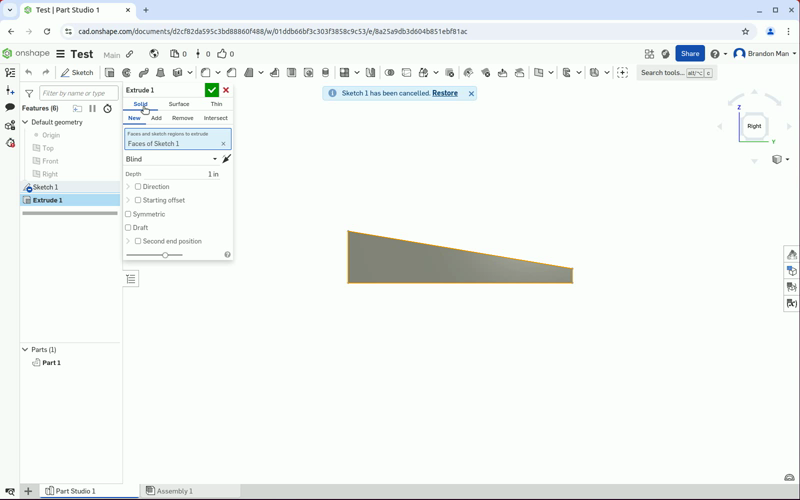
click(143, 106)
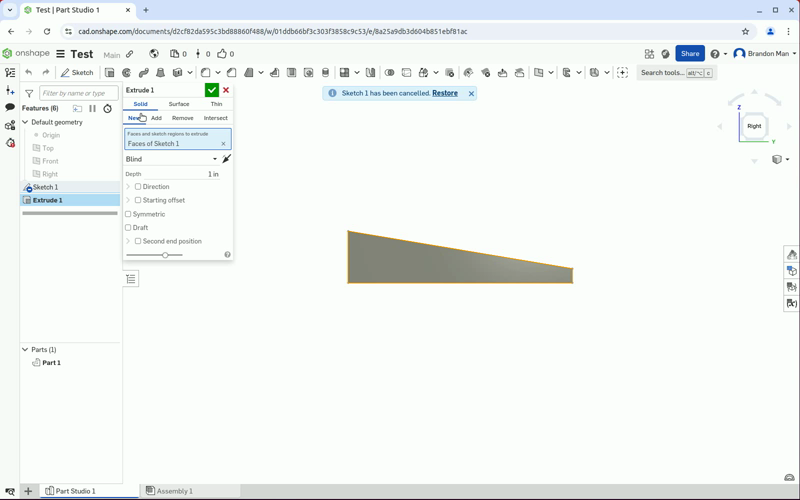
mouse_move(137, 120)
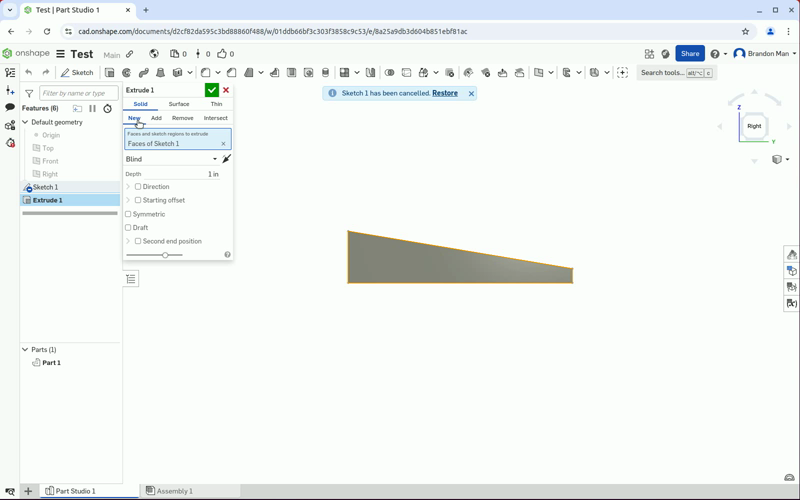
click(137, 120)
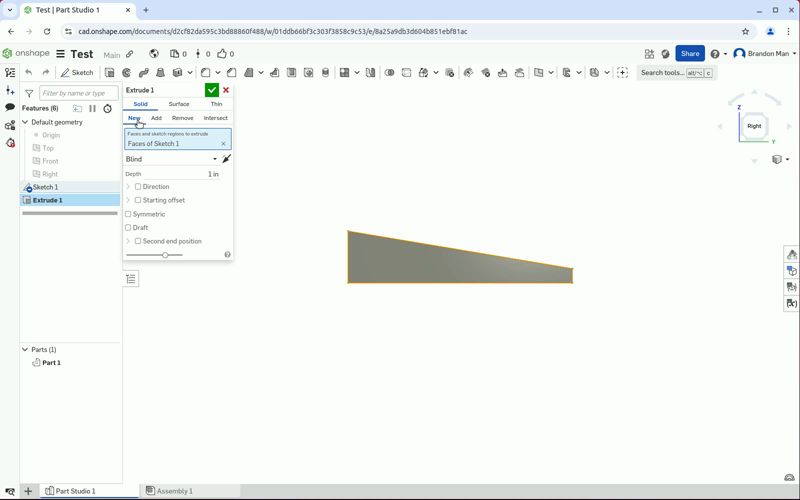
key(tab, 4)
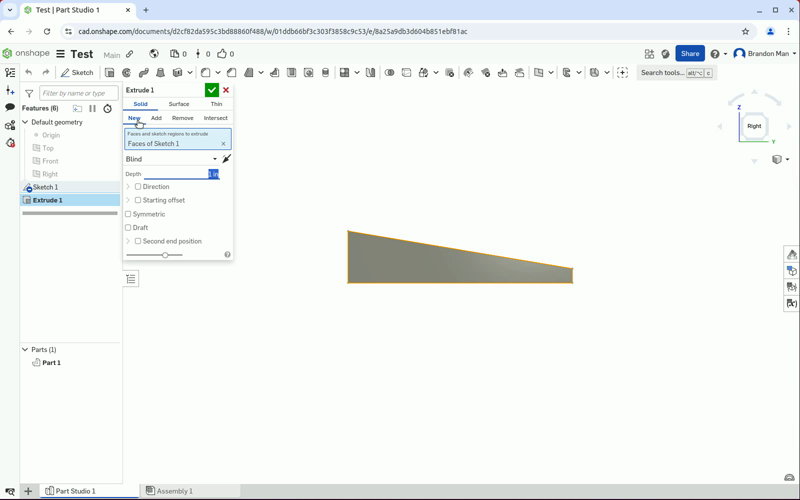
text(6.74)
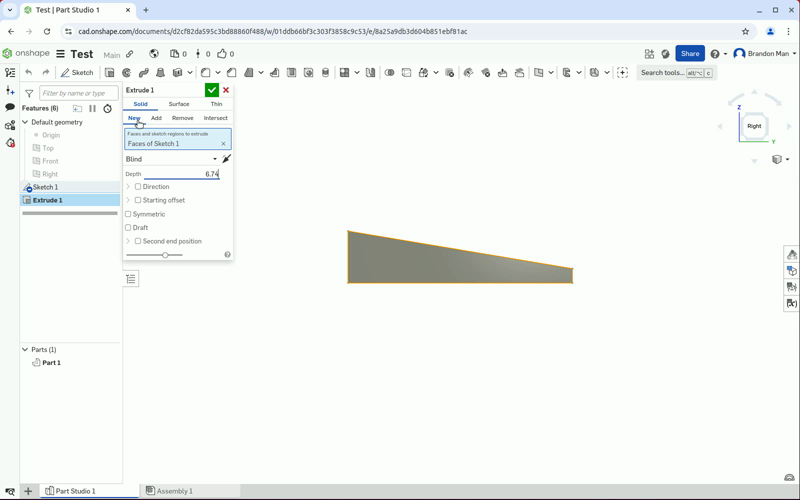
key(tab, 3)
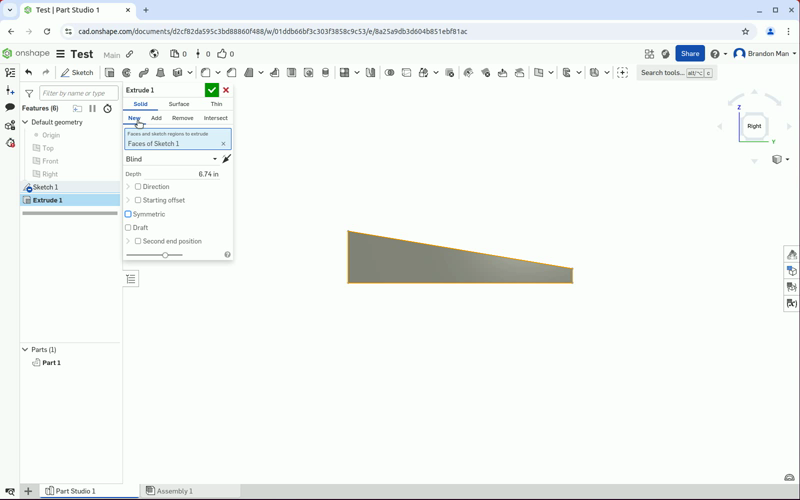
key(space)
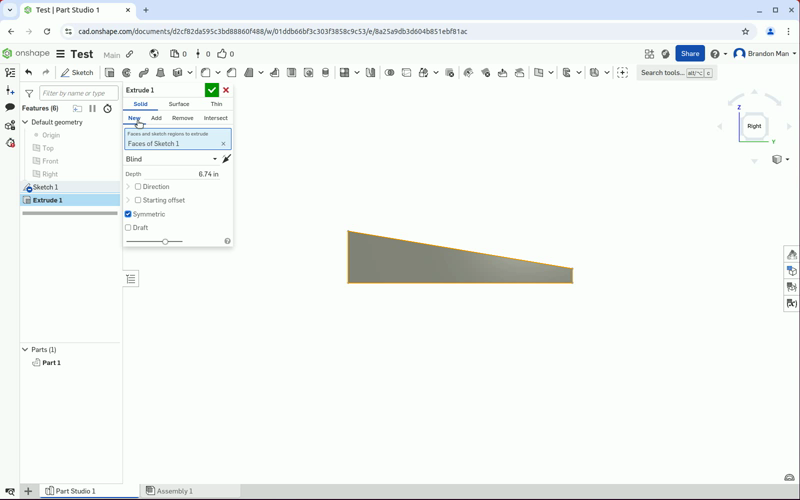
key(enter)
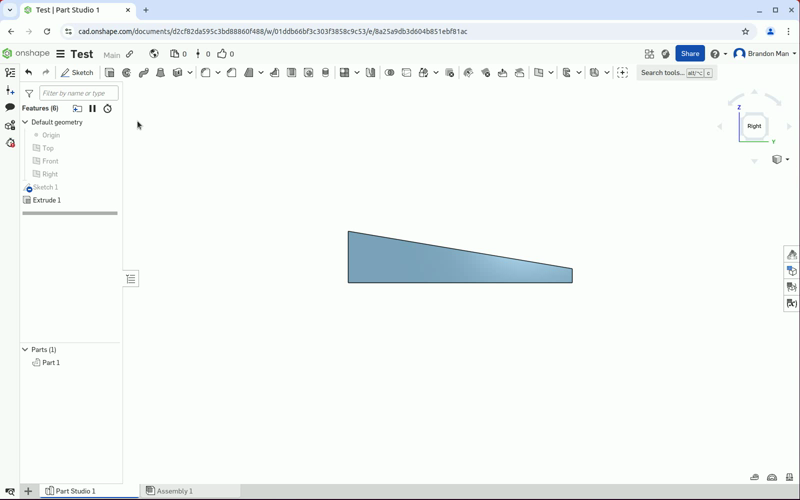
key(shift+h)
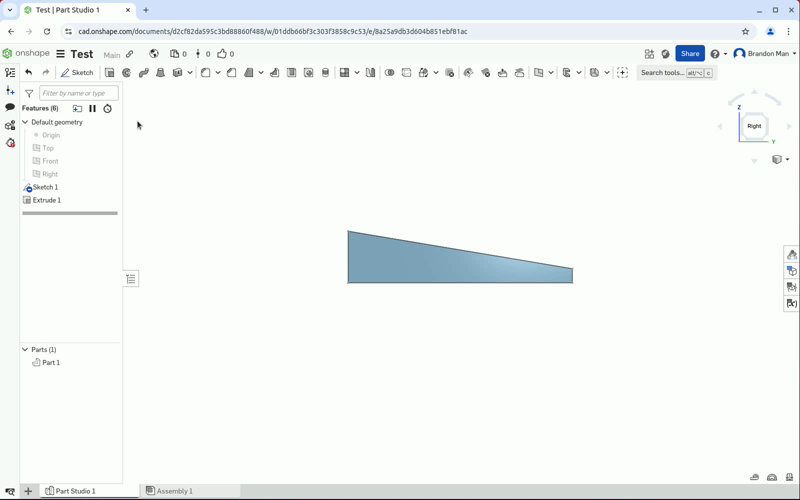
key(shift+h)
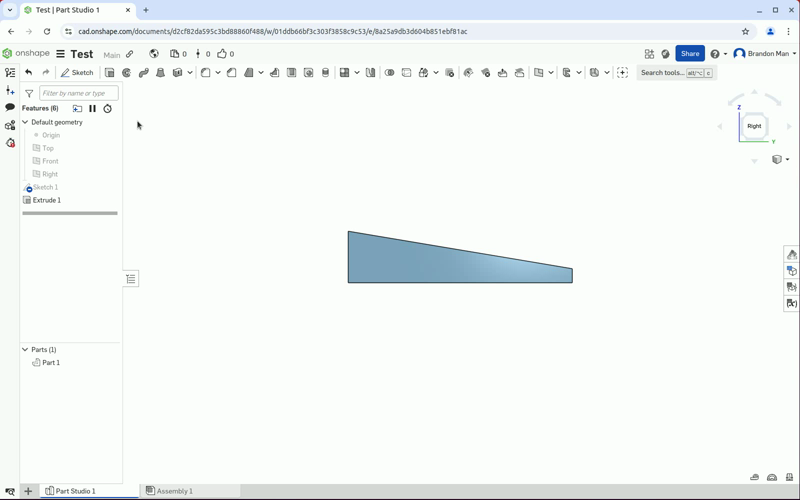
mouse_move(73, 189)
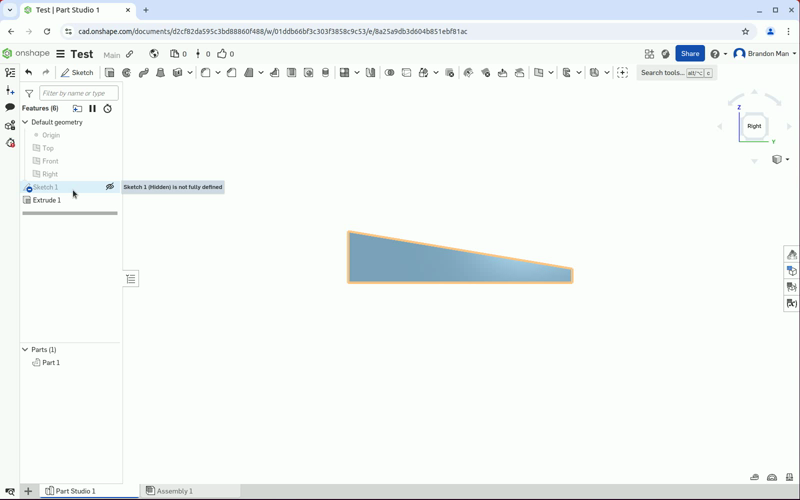
click(73, 189)
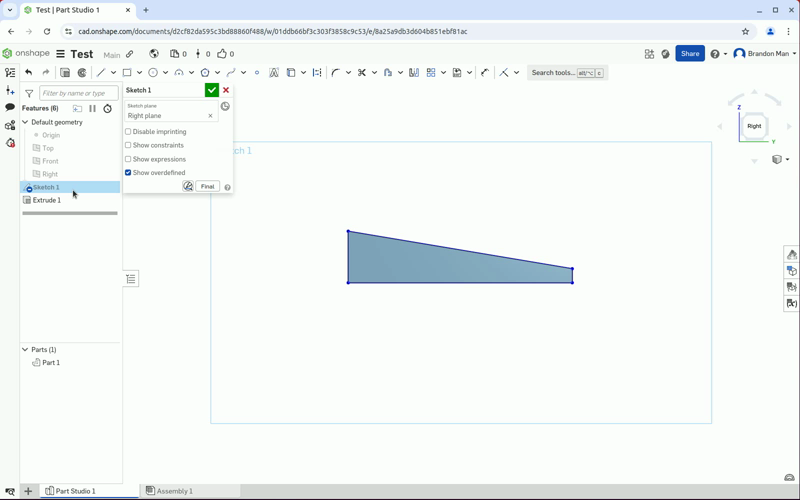
mouse_move(229, 92)
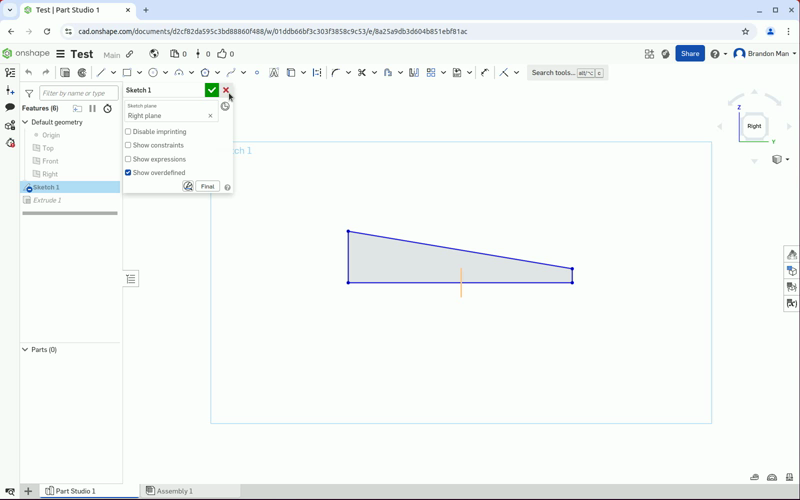
click(229, 92)
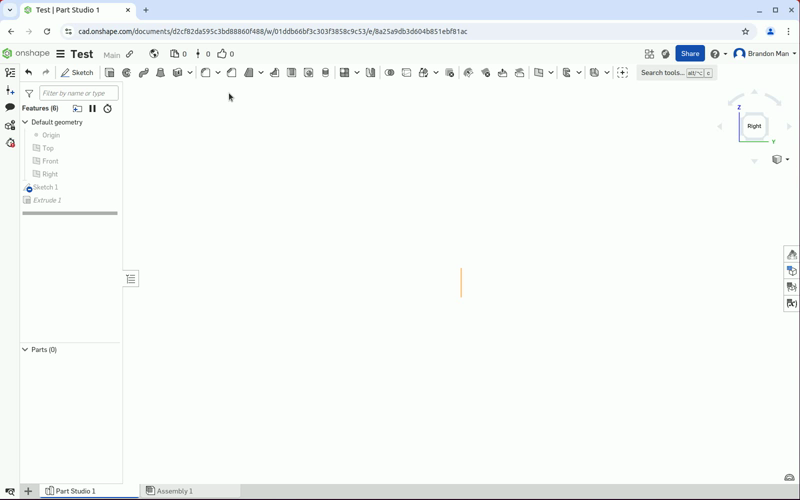
mouse_move(73, 352)
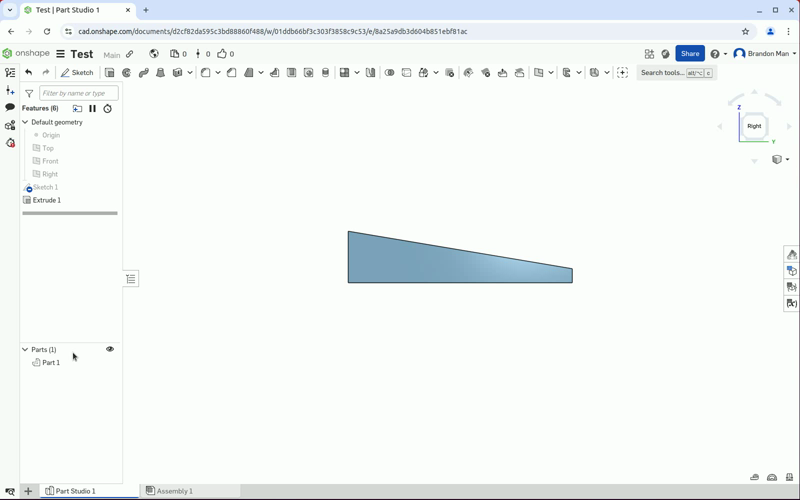
key(y)
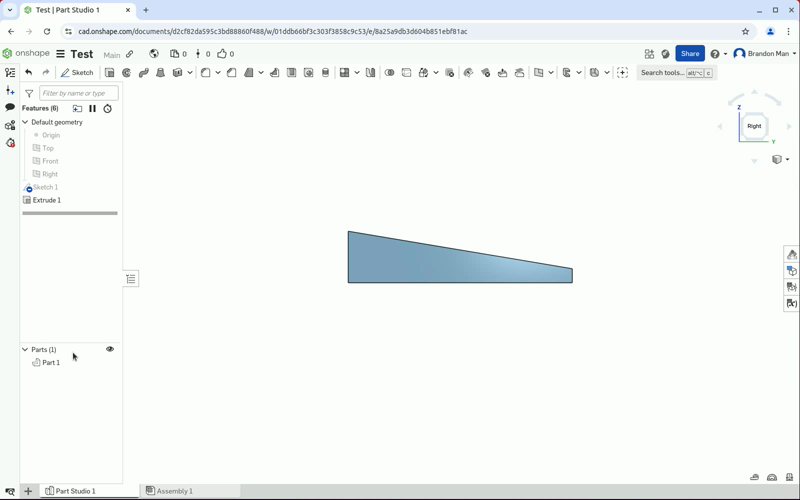
key(shift+p)
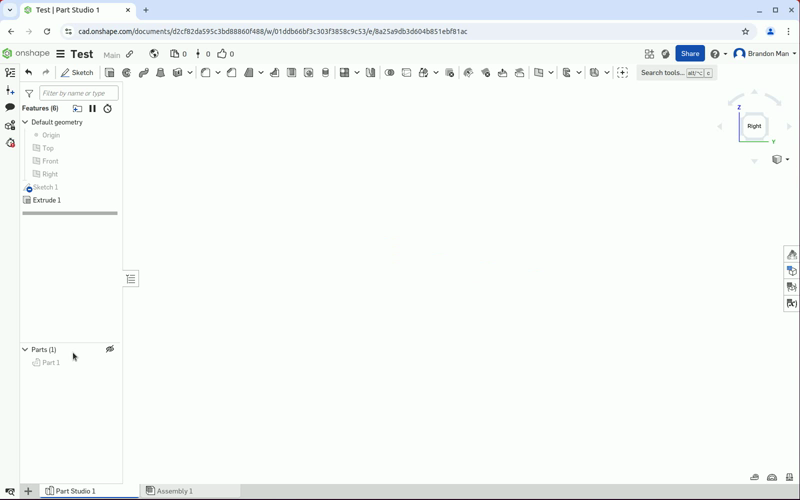
key(space)
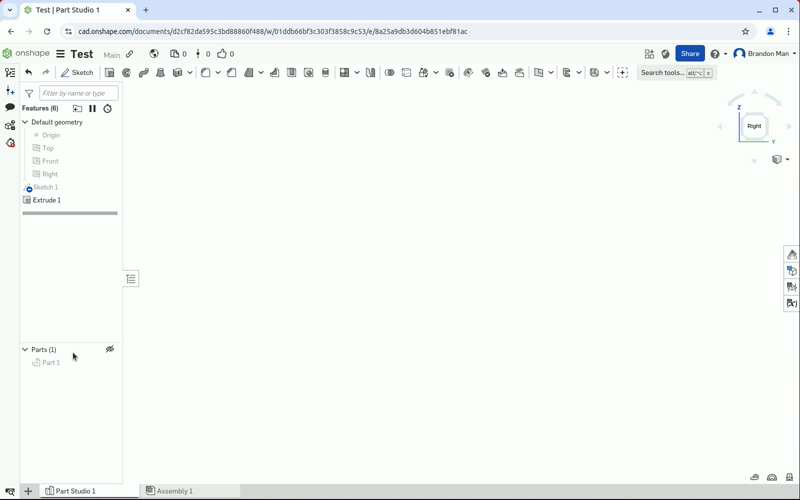
key_down(shift)
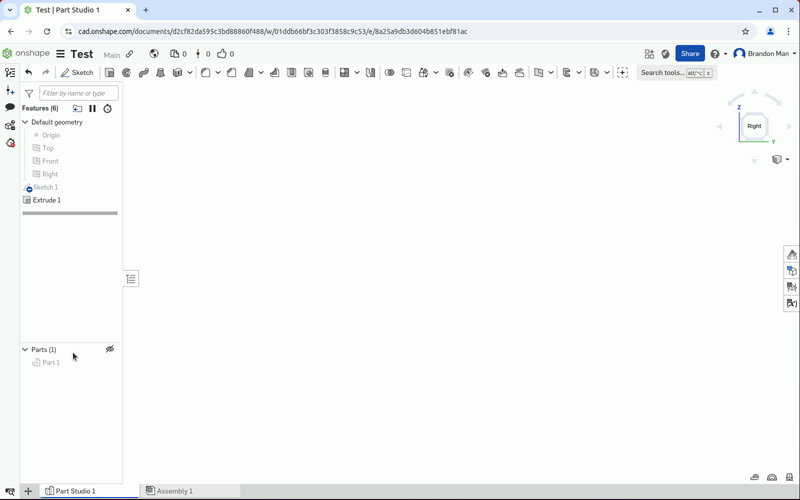
key(right)
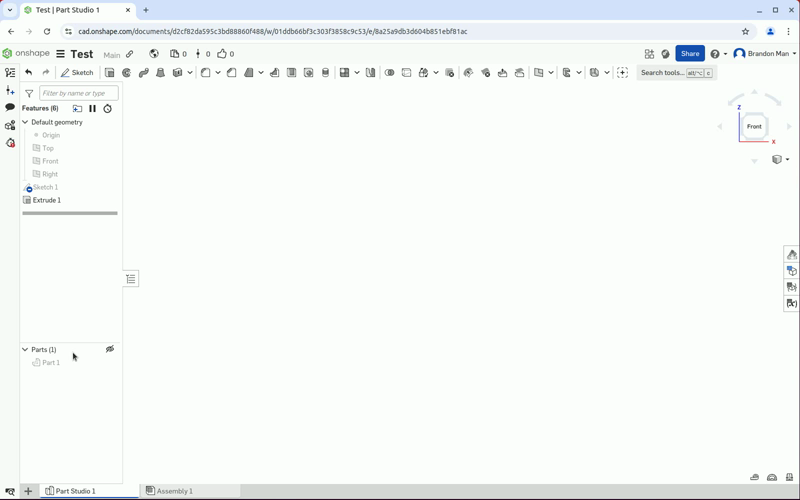
key_up(shift)
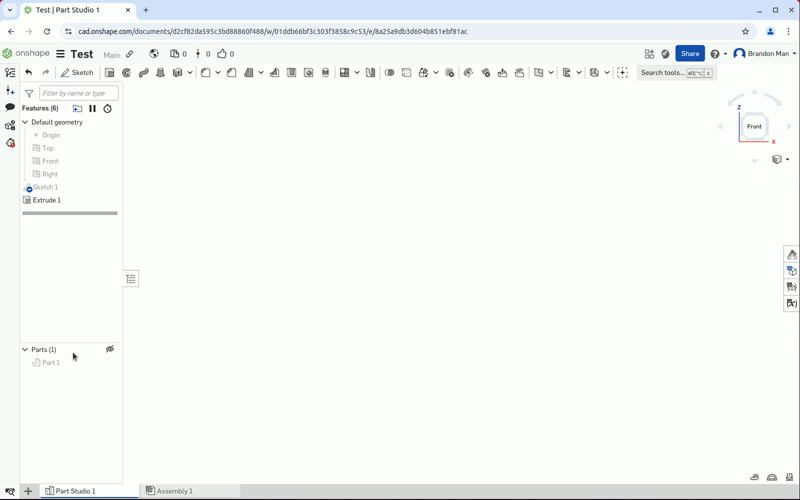
mouse_move(73, 352)
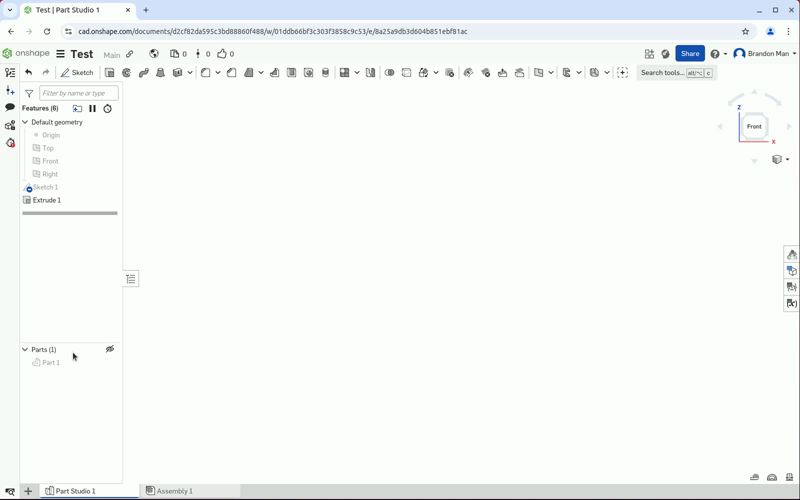
key(shift+y)
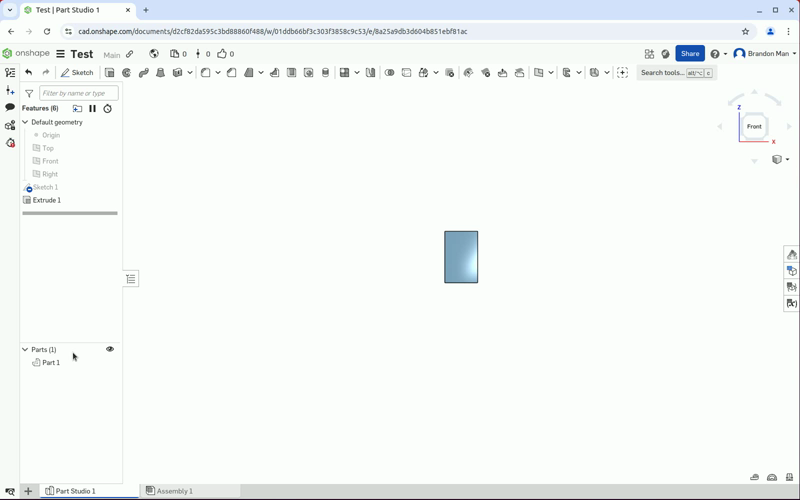
mouse_move(541, 75)
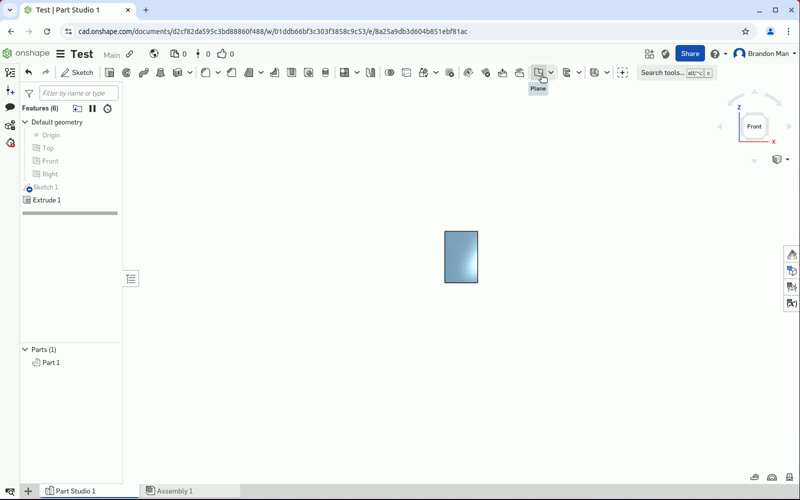
click(541, 75)
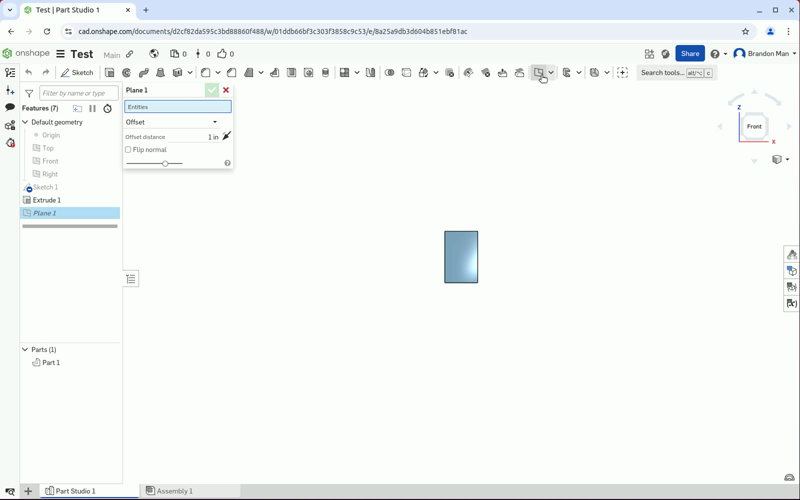
mouse_move(73, 163)
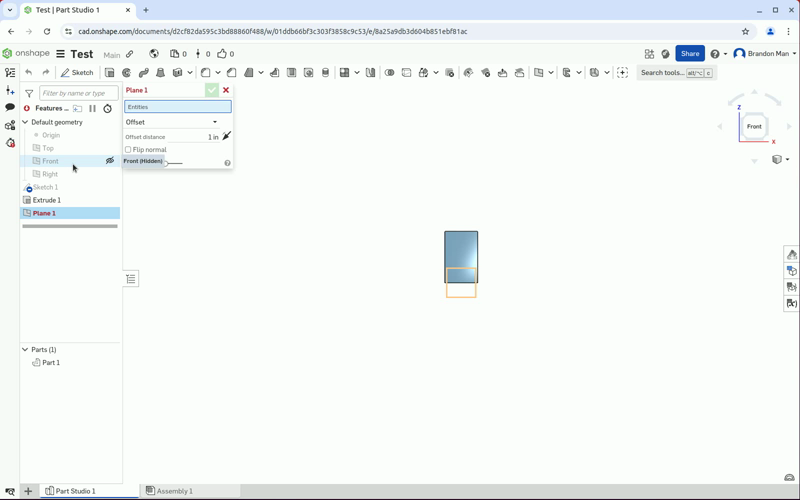
click(73, 163)
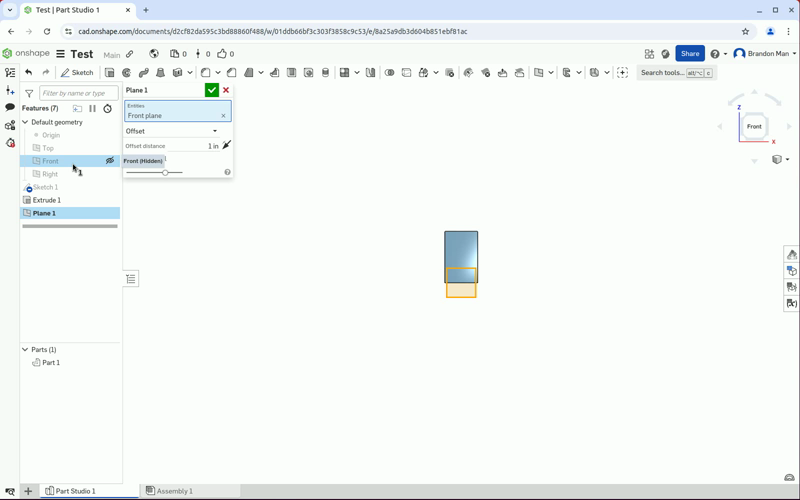
key(tab, 2)
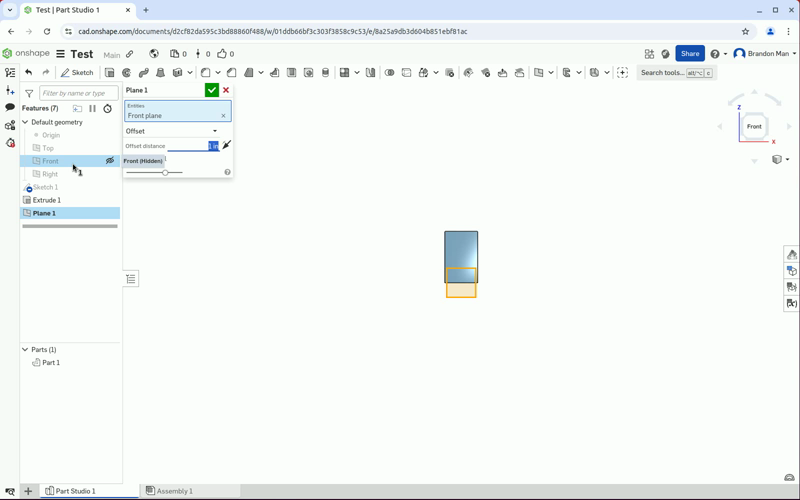
text(23.108)
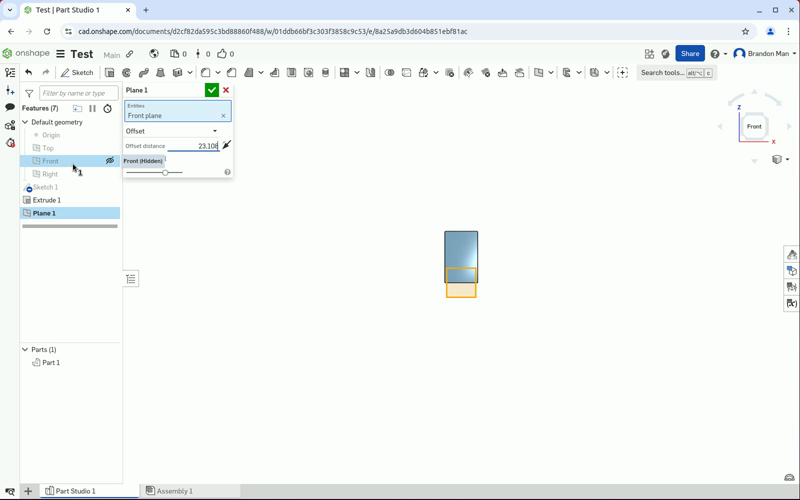
key(enter, 2)
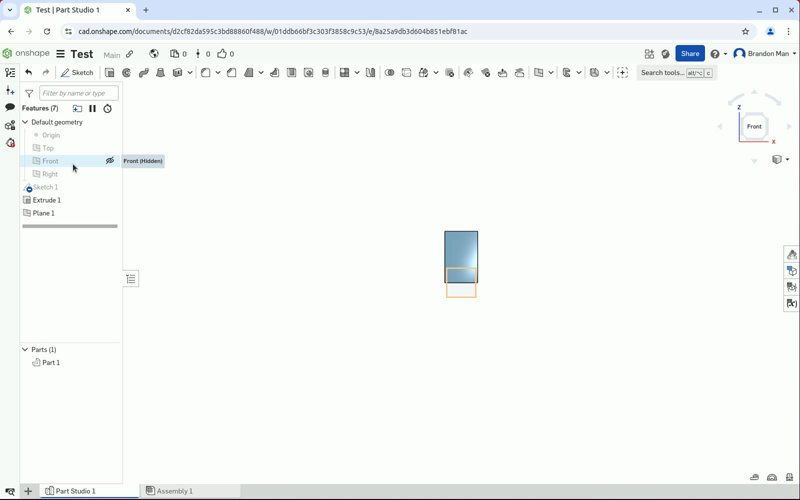
key(shift+s)
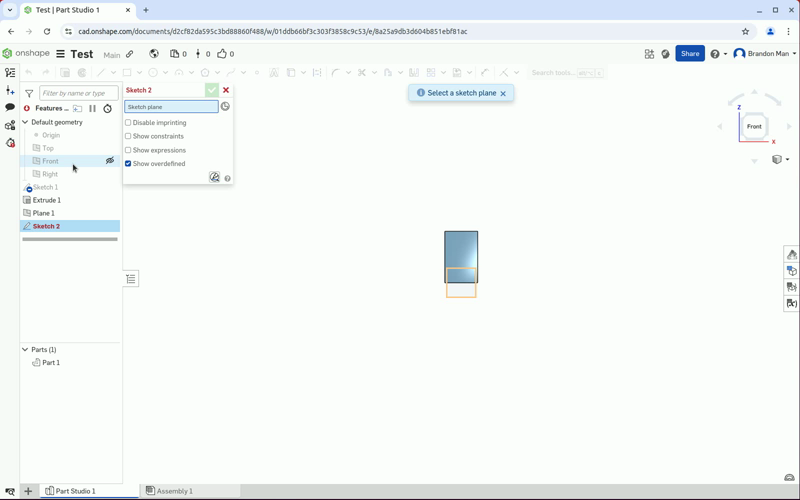
mouse_move(73, 215)
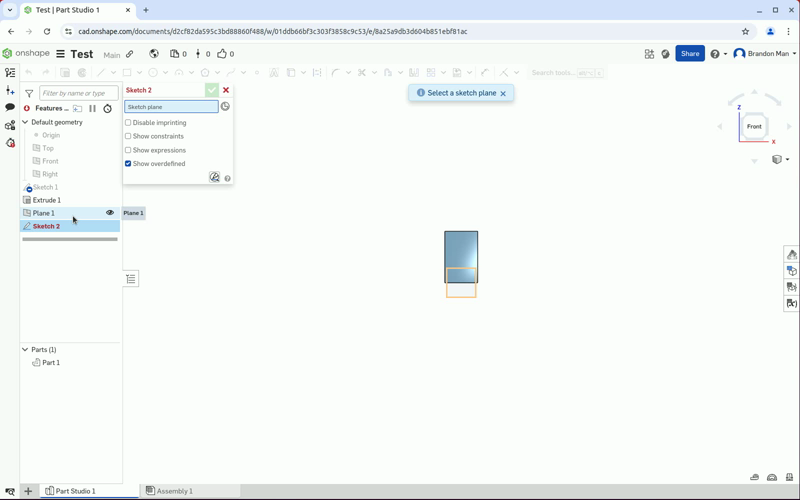
click(73, 215)
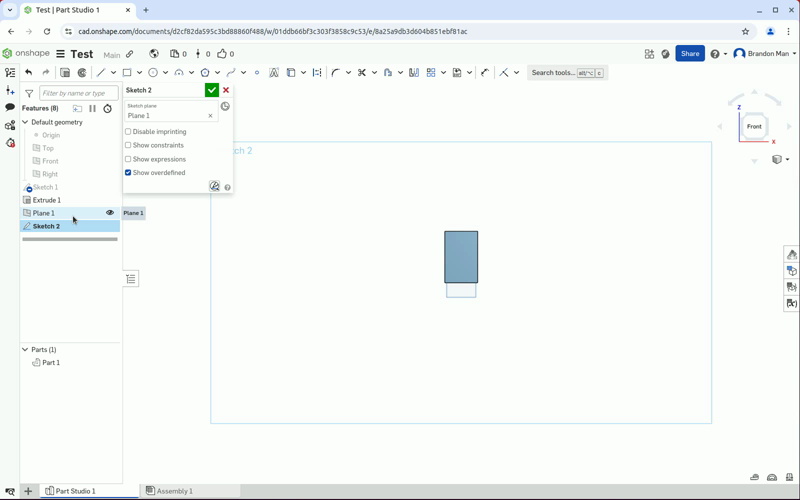
mouse_move(73, 352)
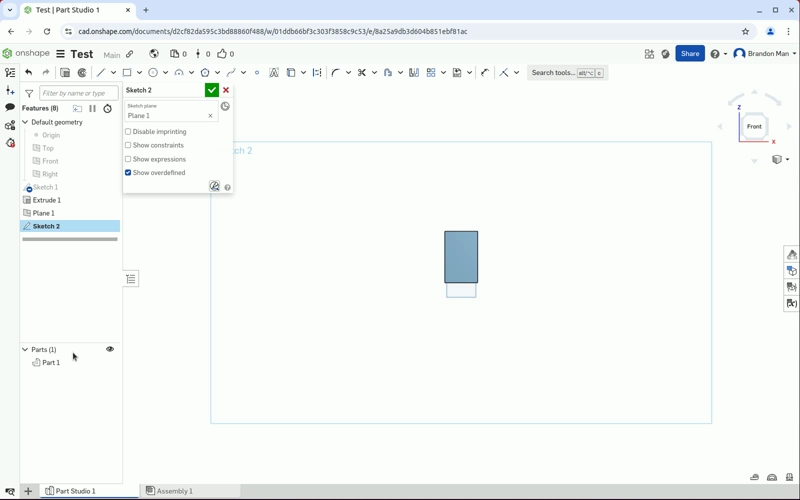
key(y)
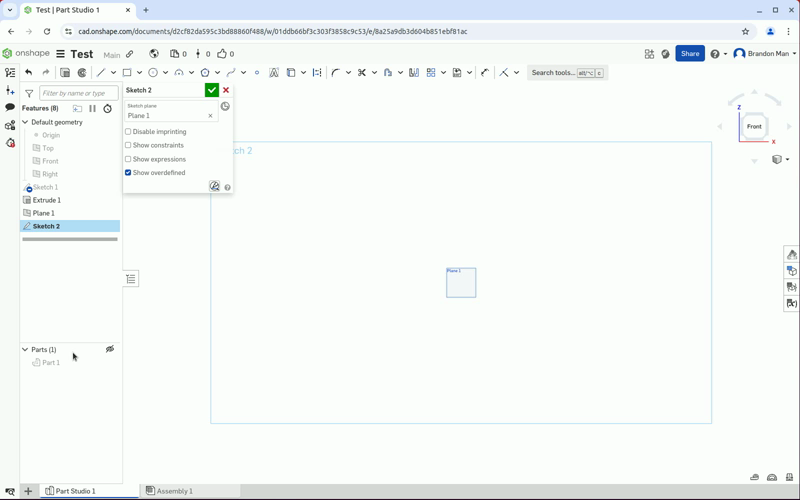
key(c)
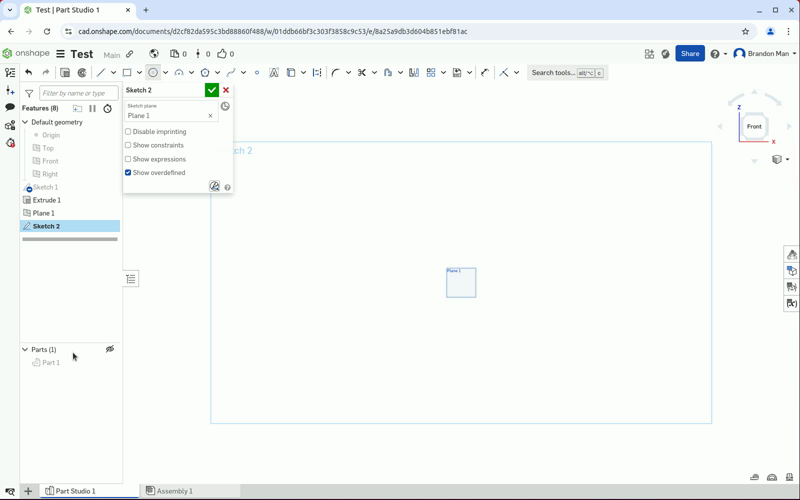
key_down(shift)
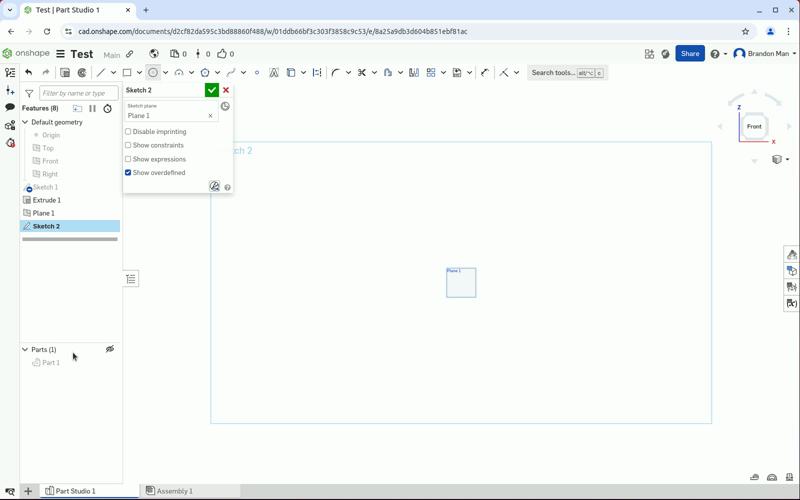
mouse_move(461, 257)
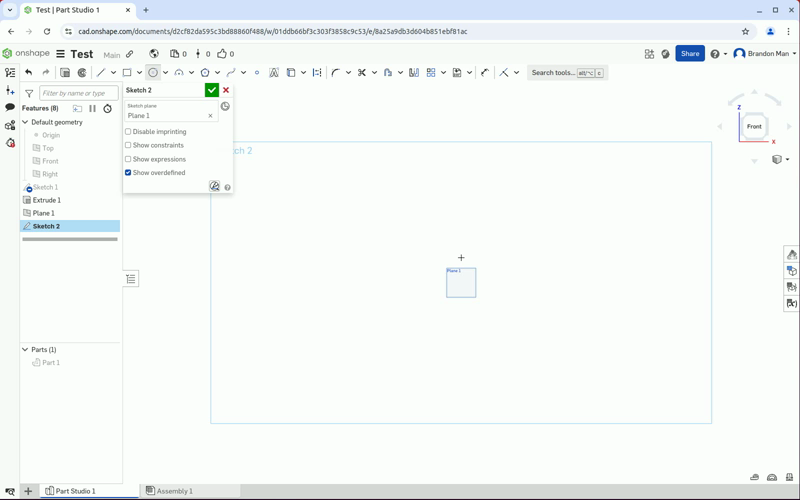
click(461, 257)
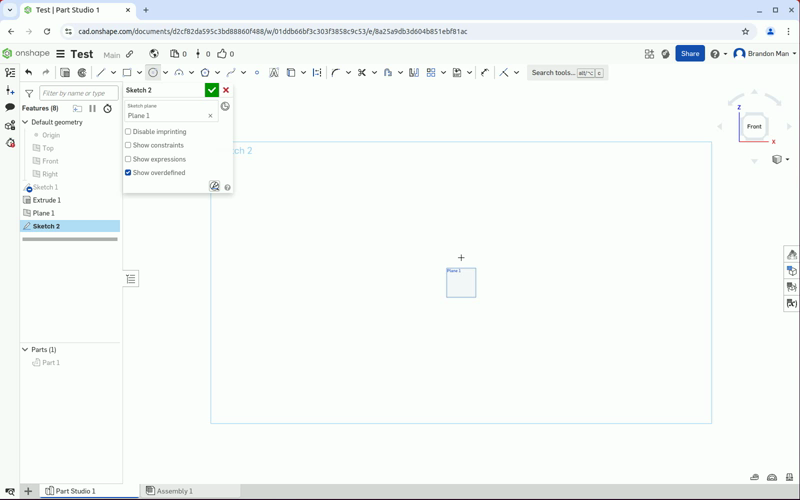
key_up(shift)
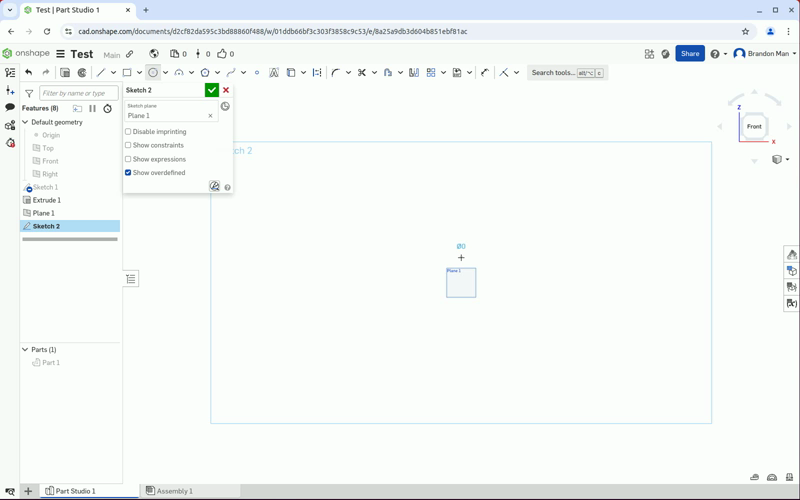
mouse_move(468, 257)
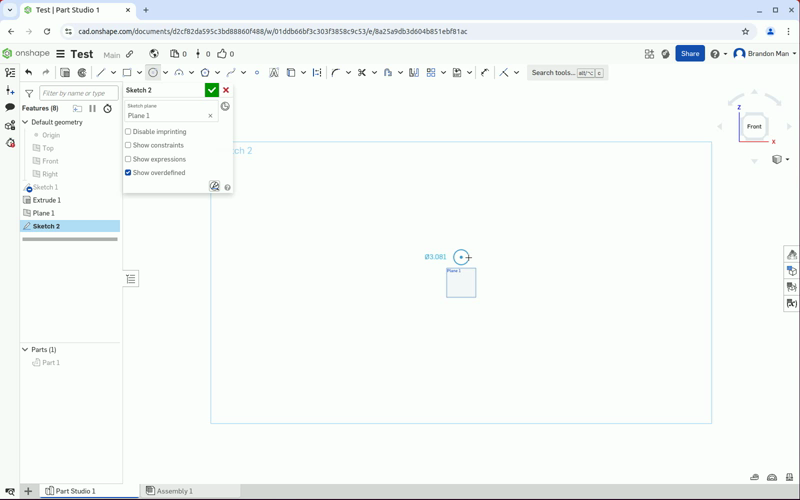
click(468, 257)
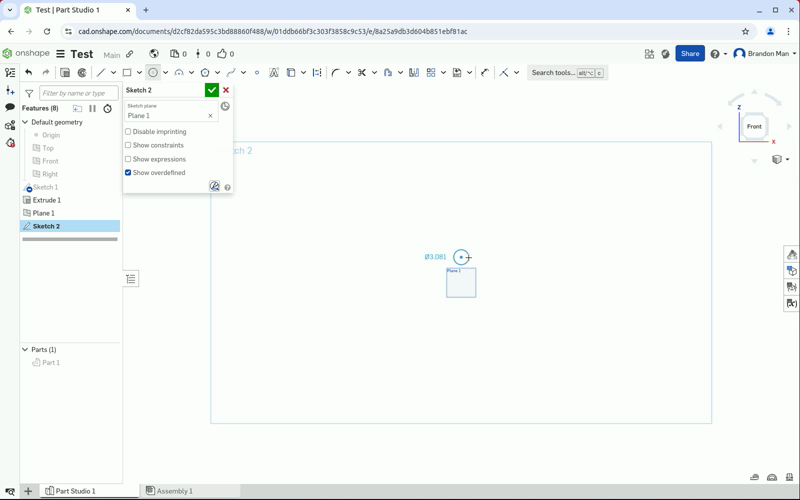
key(esc)
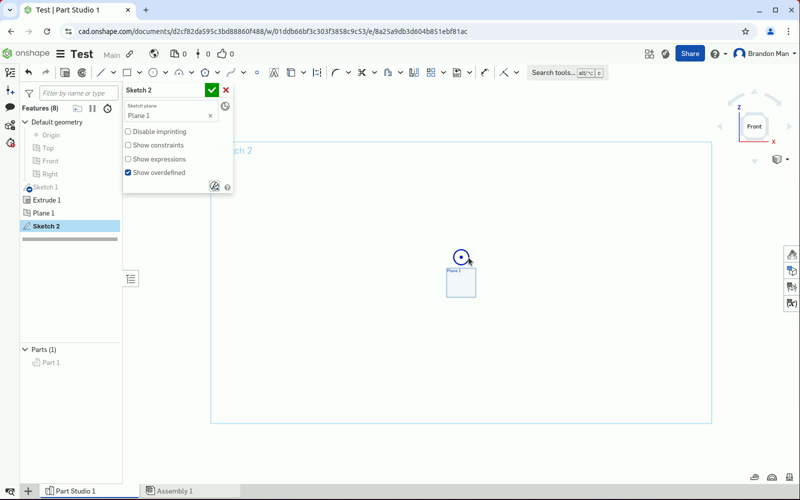
mouse_move(465, 261)
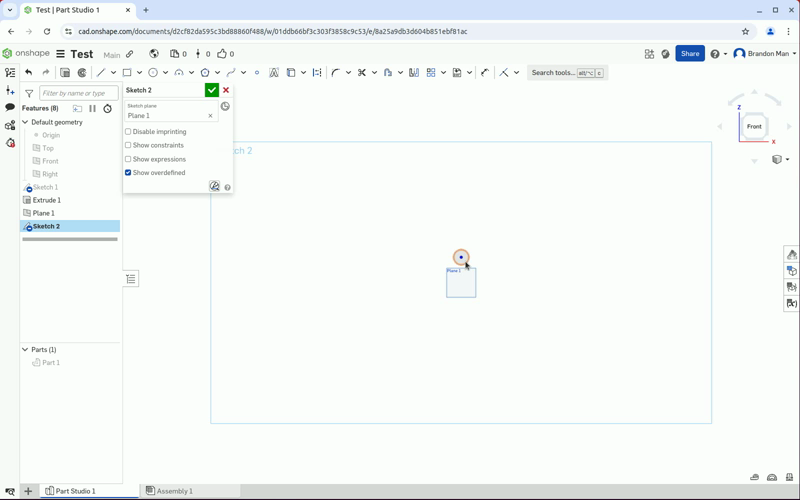
scroll(6)
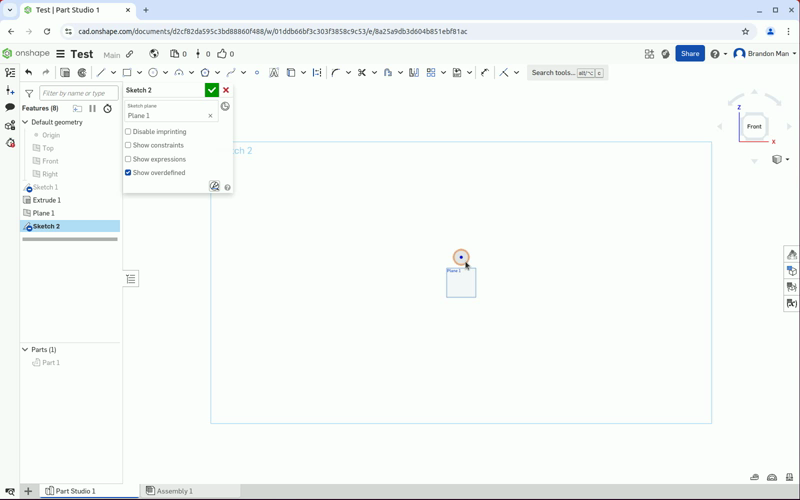
scroll(6)
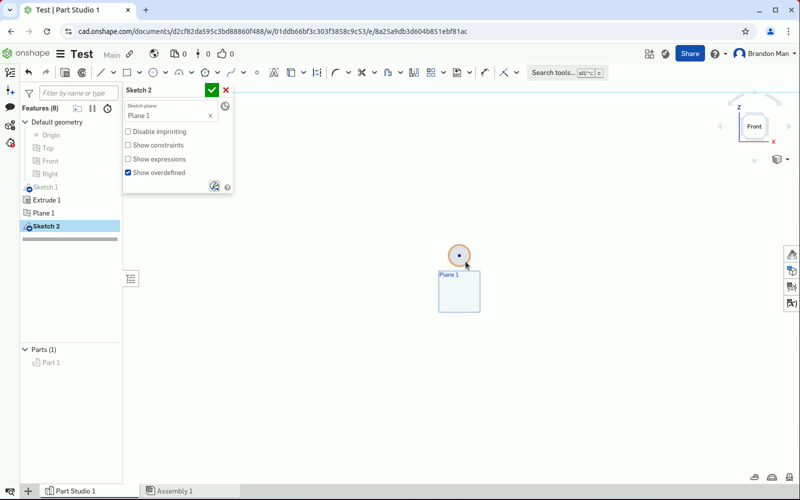
scroll(6)
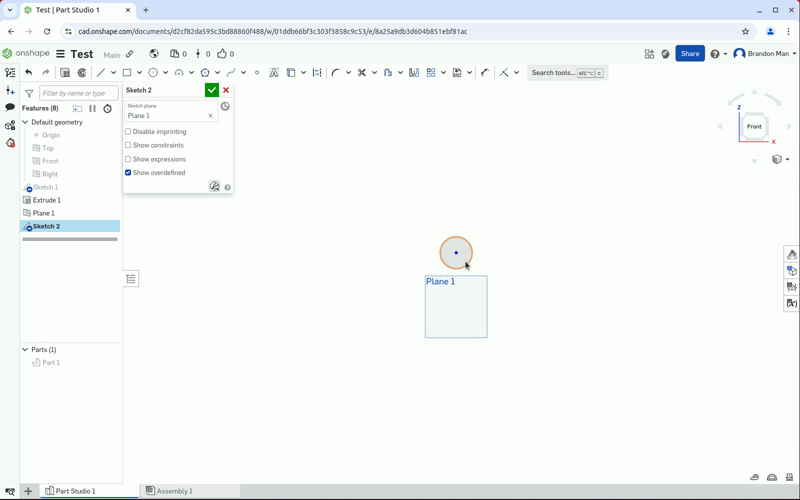
scroll(6)
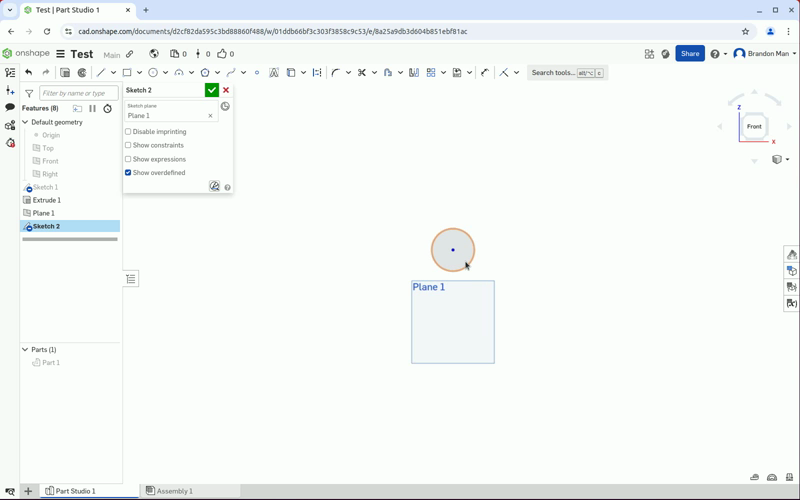
scroll(6)
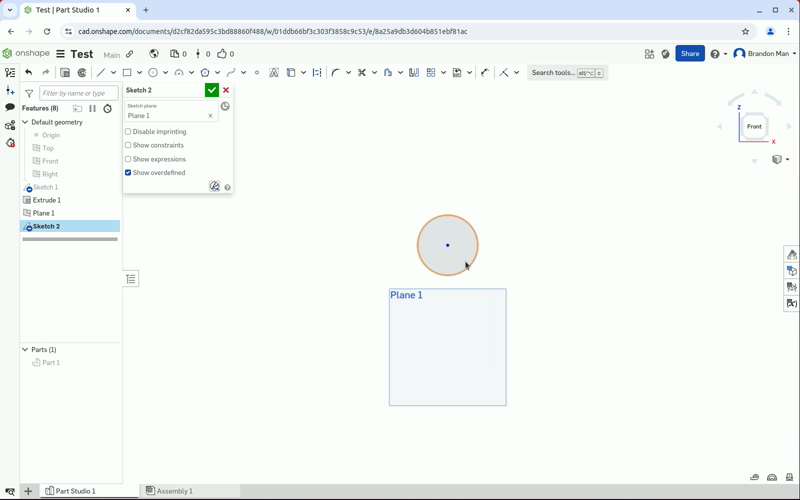
scroll(6)
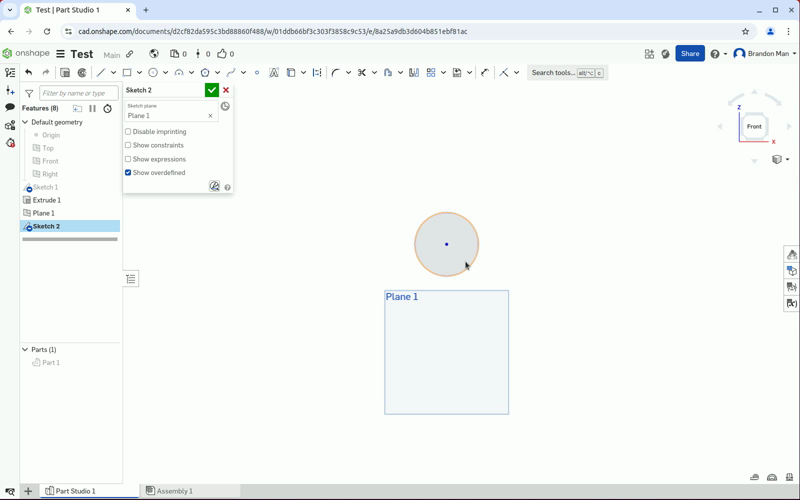
scroll(6)
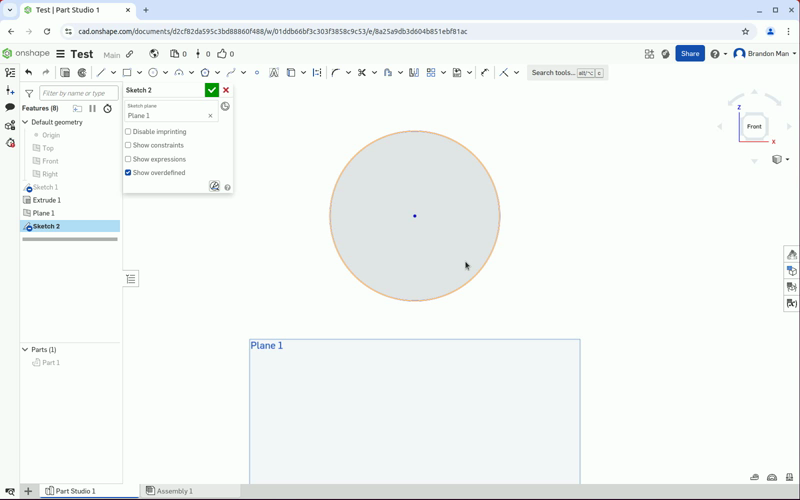
click(465, 261)
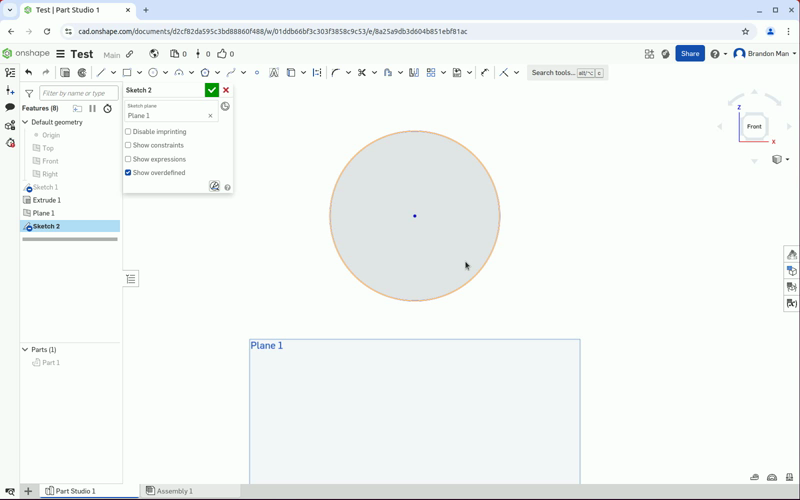
scroll(-6)
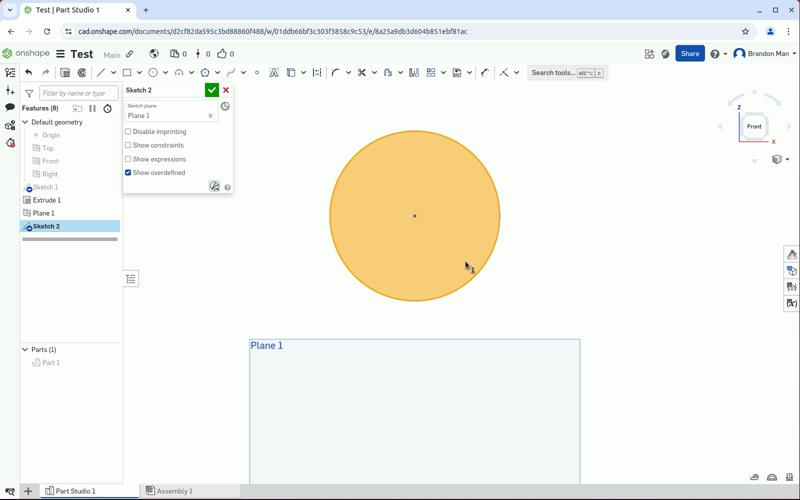
scroll(-6)
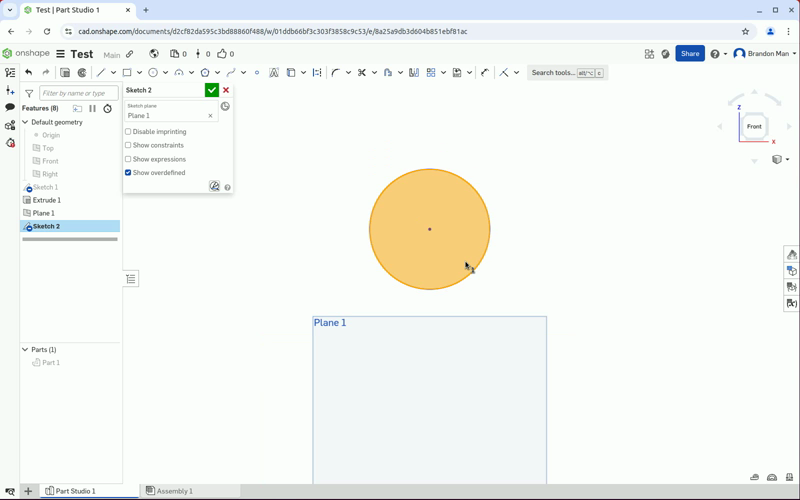
scroll(-6)
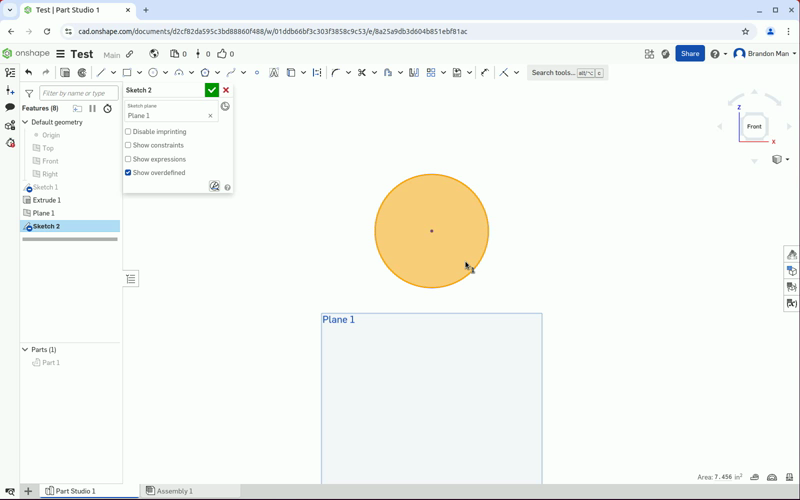
scroll(-6)
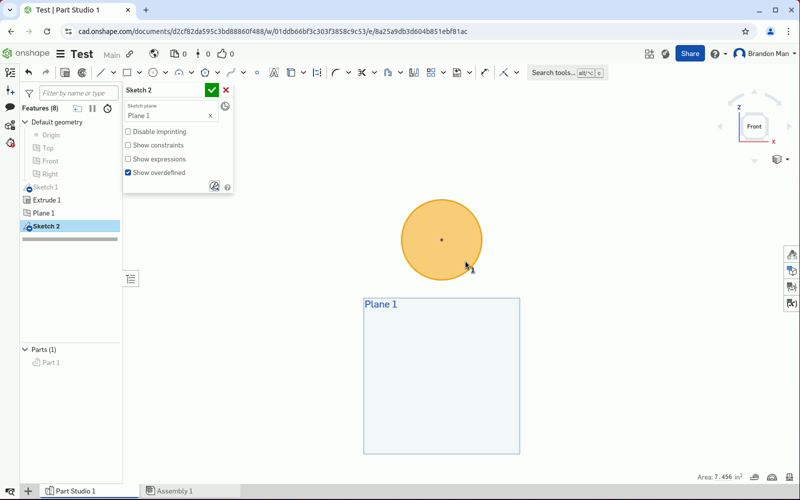
scroll(-6)
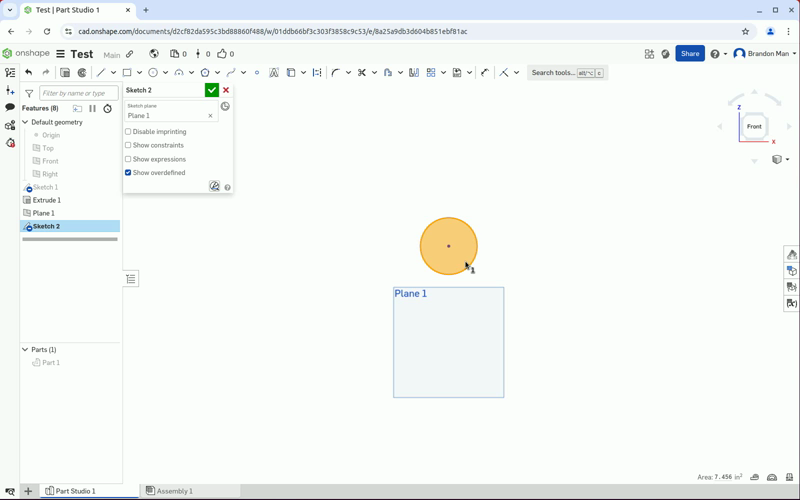
scroll(-6)
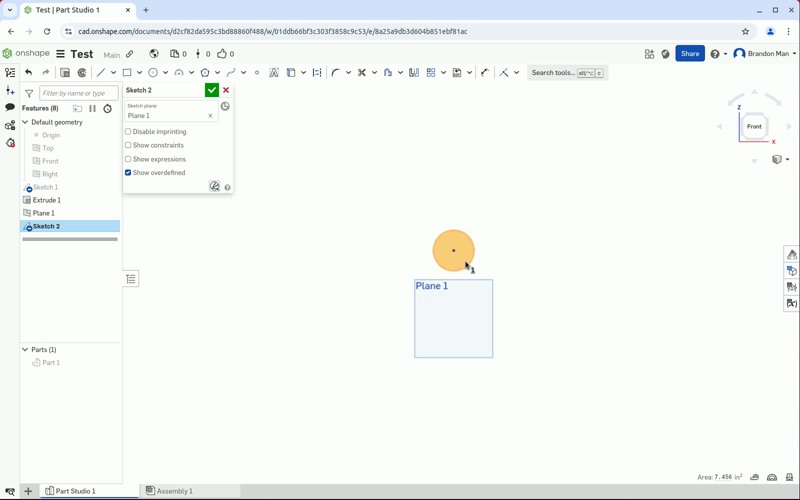
scroll(-6)
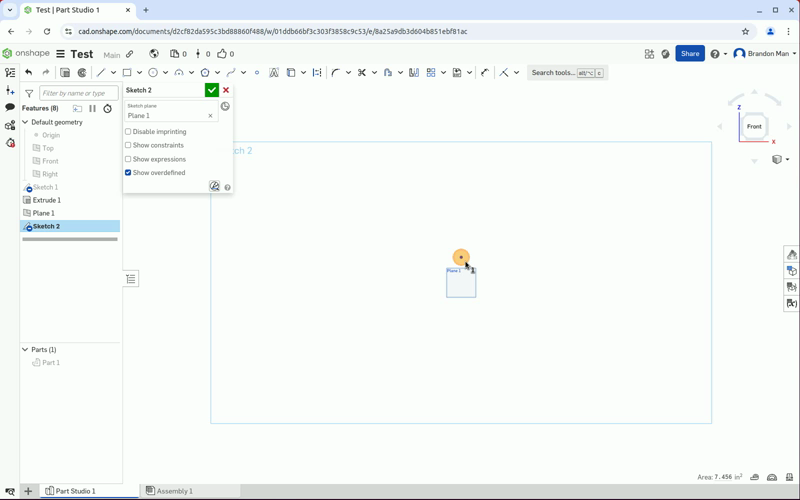
mouse_move(73, 352)
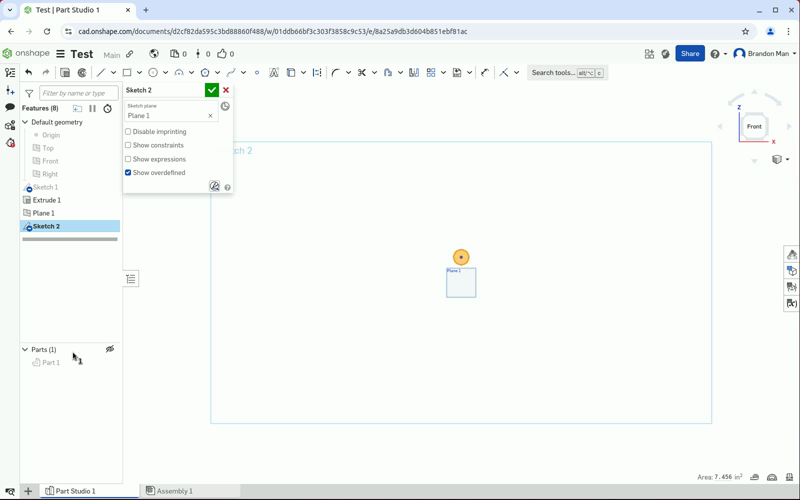
key(shift+y)
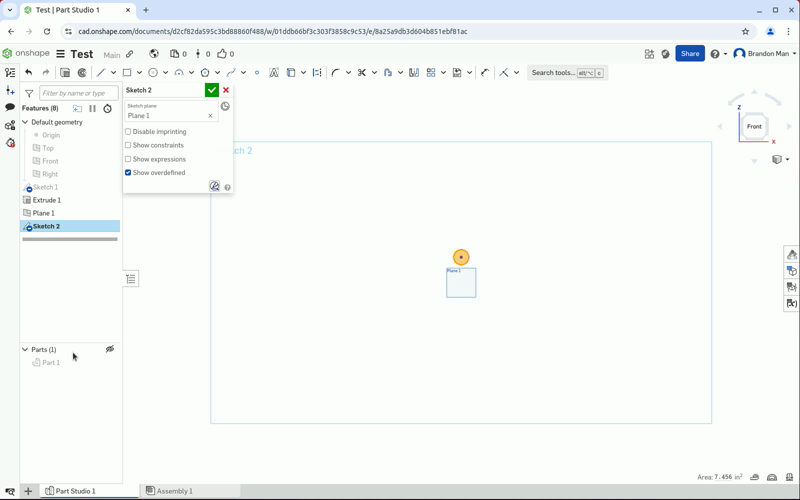
key(shift+e)
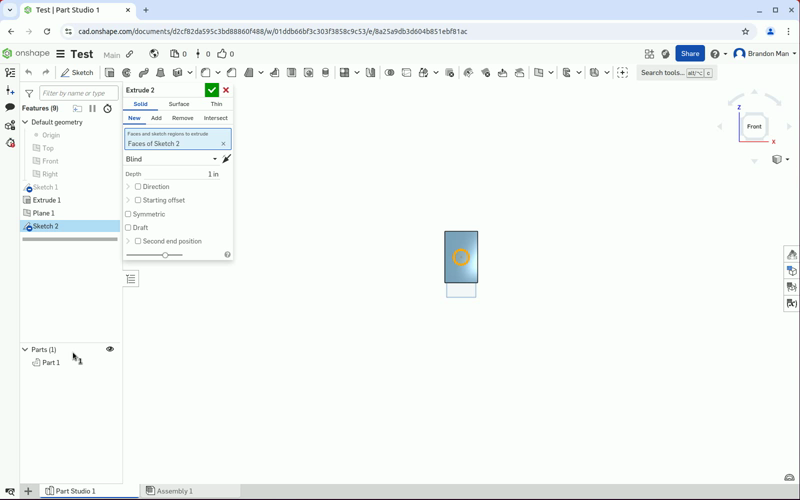
mouse_move(143, 106)
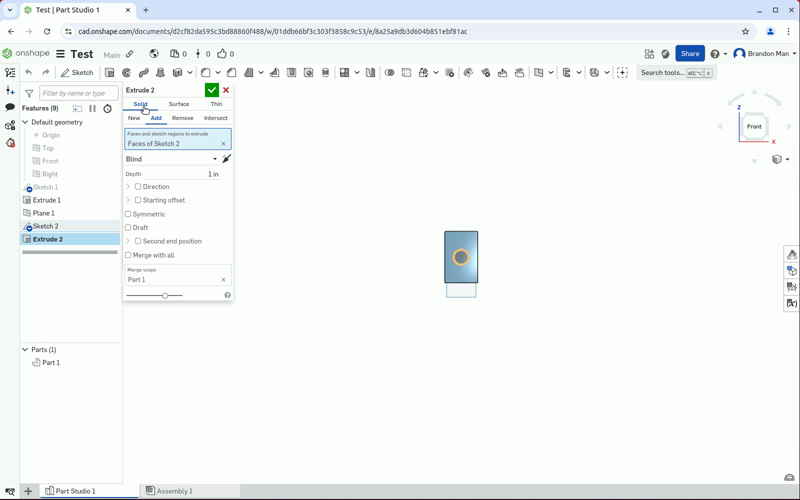
click(143, 106)
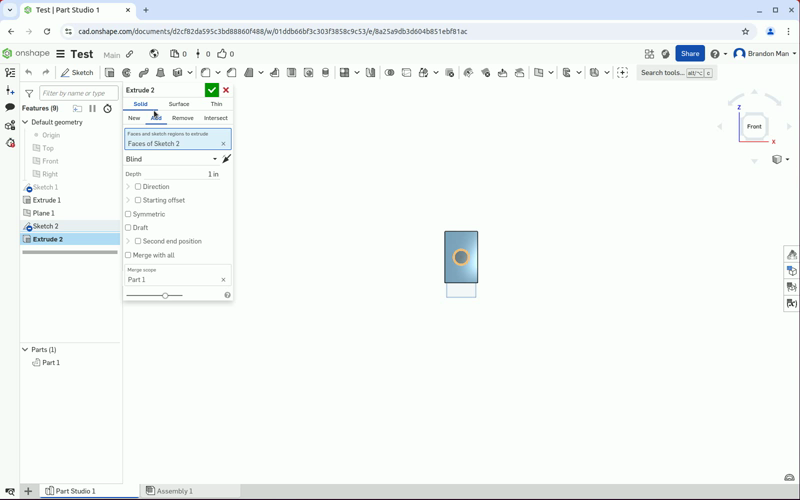
mouse_move(186, 120)
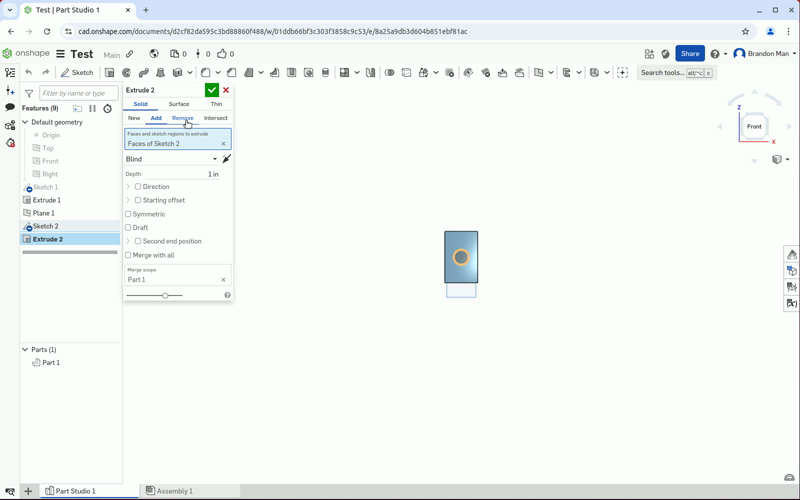
click(186, 120)
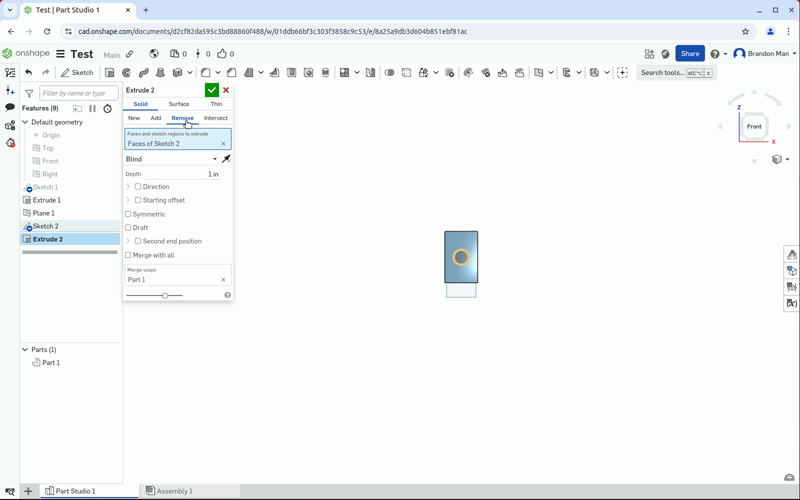
key(tab, 4)
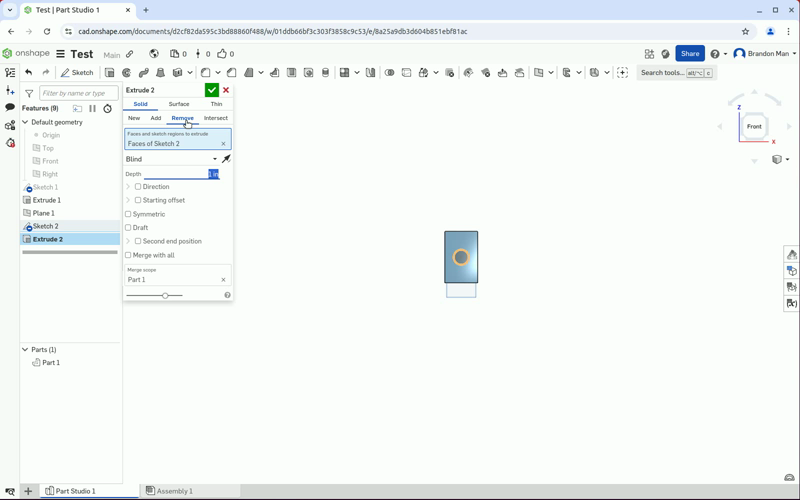
text(7.703)
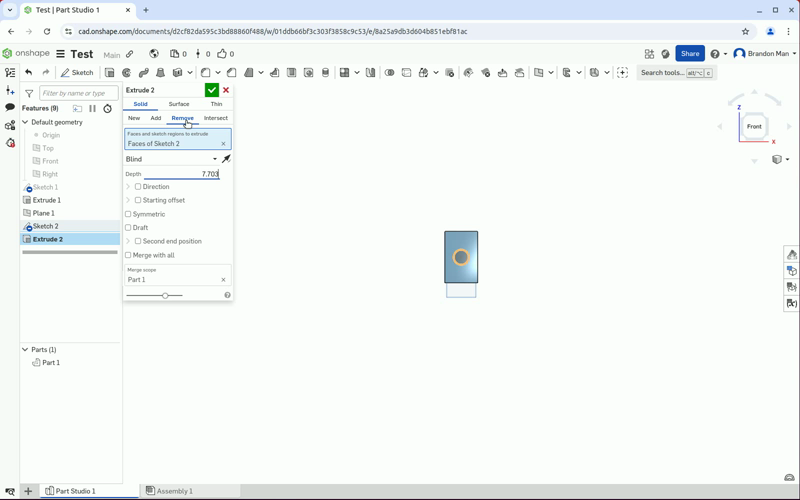
key(tab, 6)
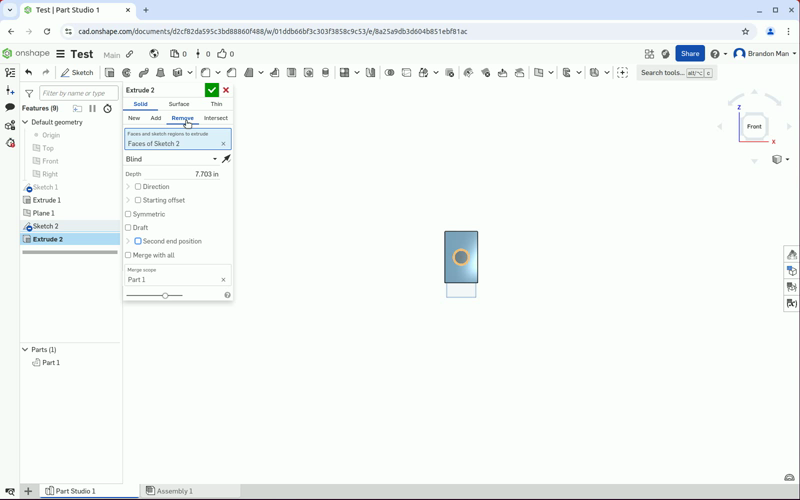
key(space)
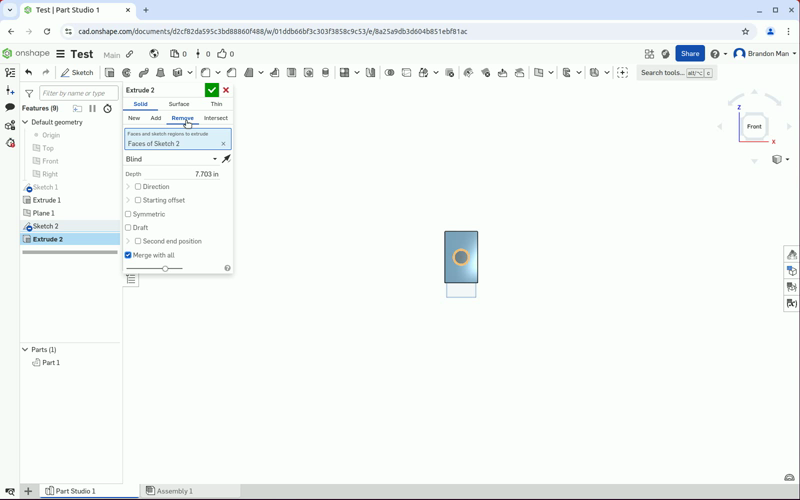
key(enter)
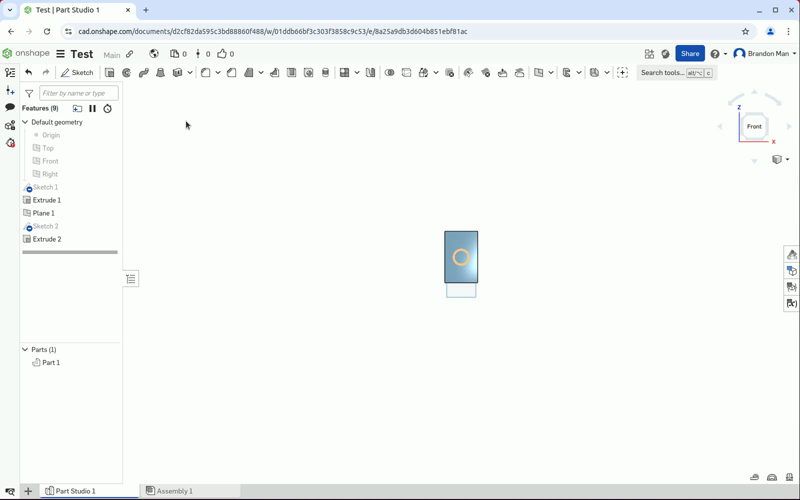
key(shift+h)
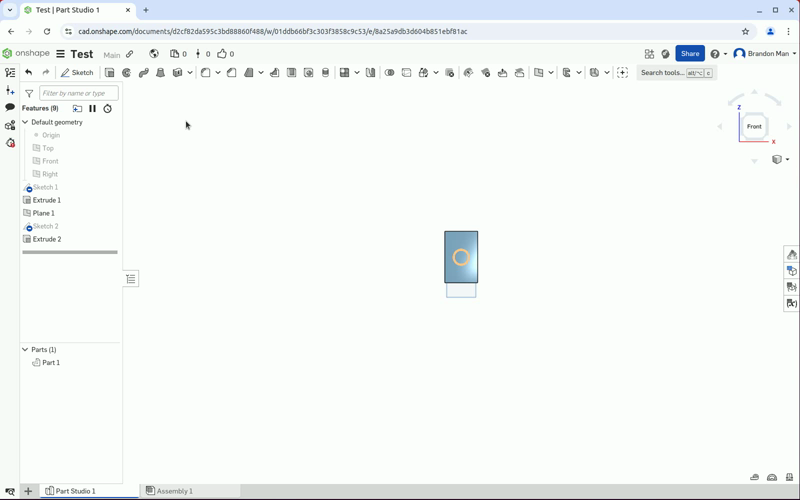
key(shift+h)
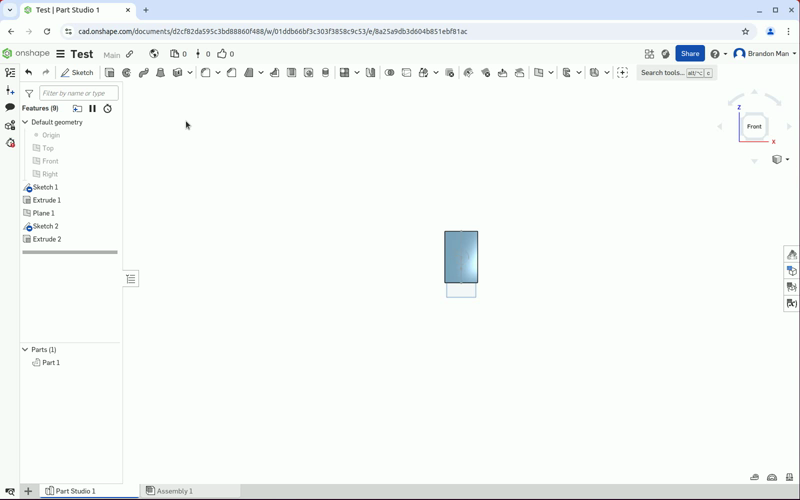
key(shift+7)
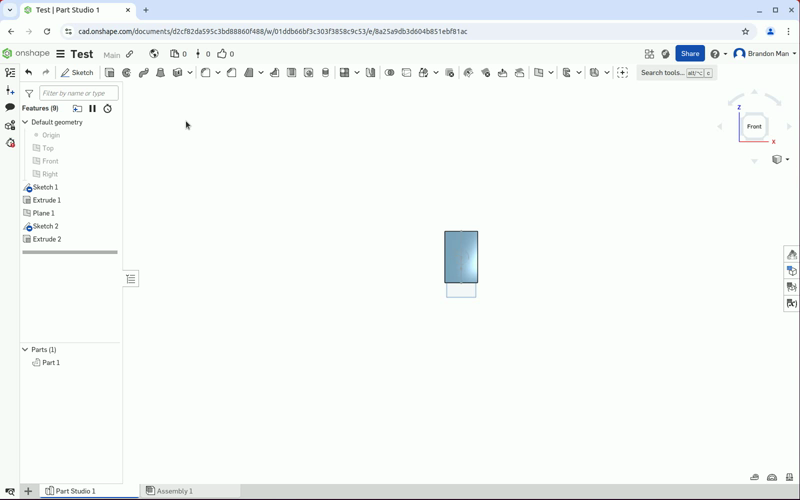
key(left, 2)
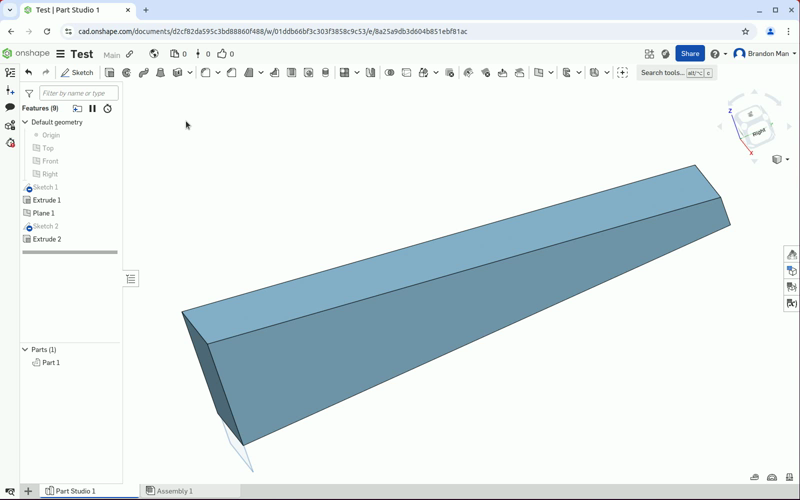
key(down, 2)
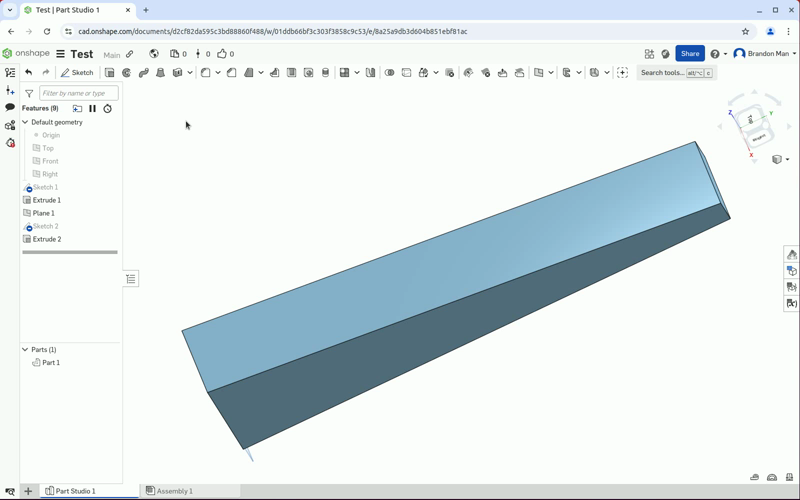
key(up, 2)
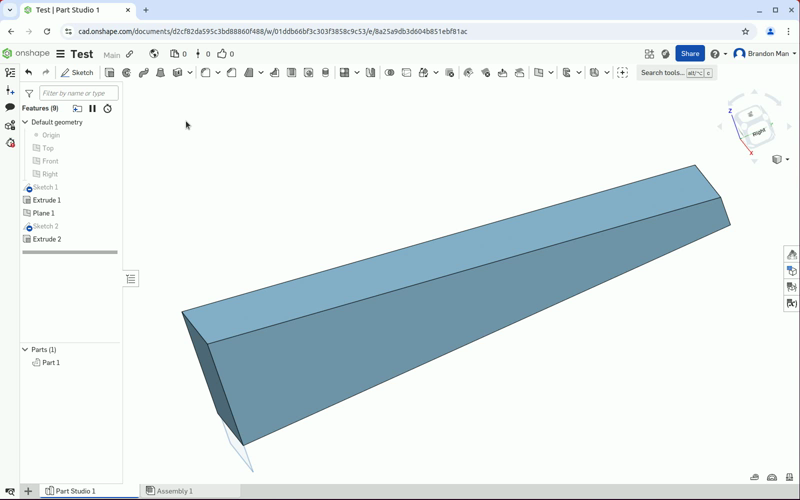
key(right, 2)
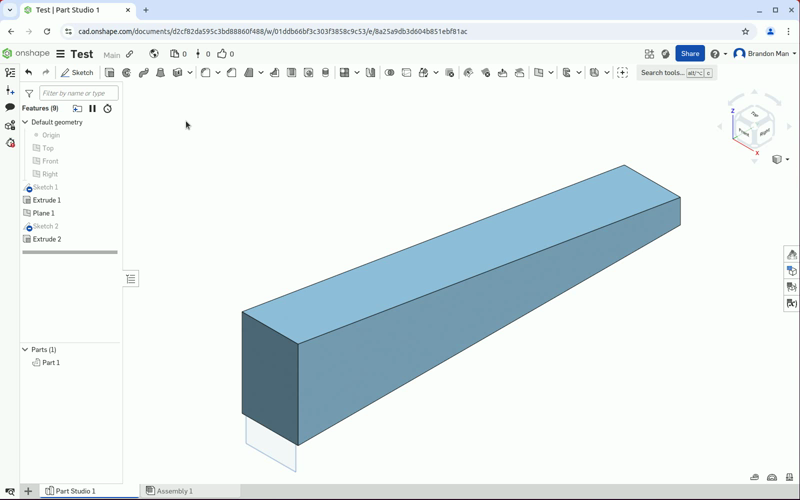
mouse_move(73, 189)
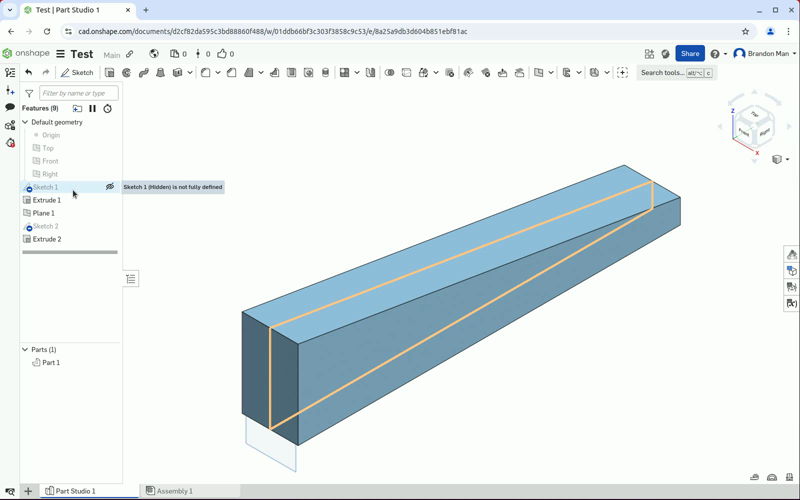
click(73, 189)